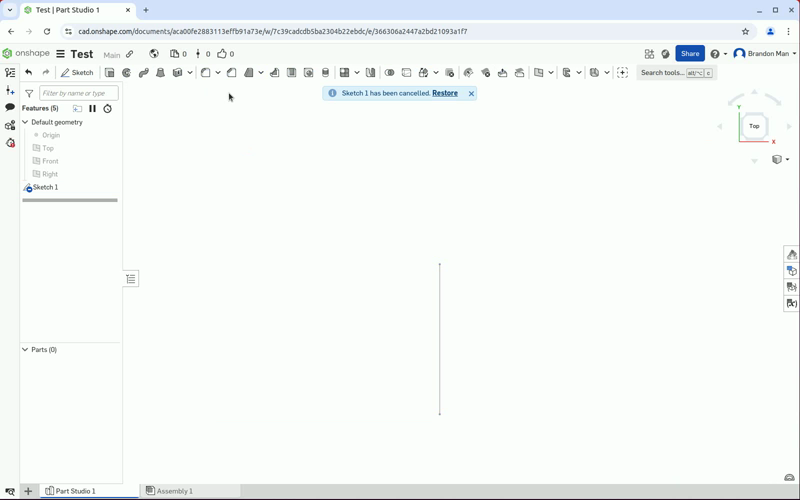
key(shift+h)
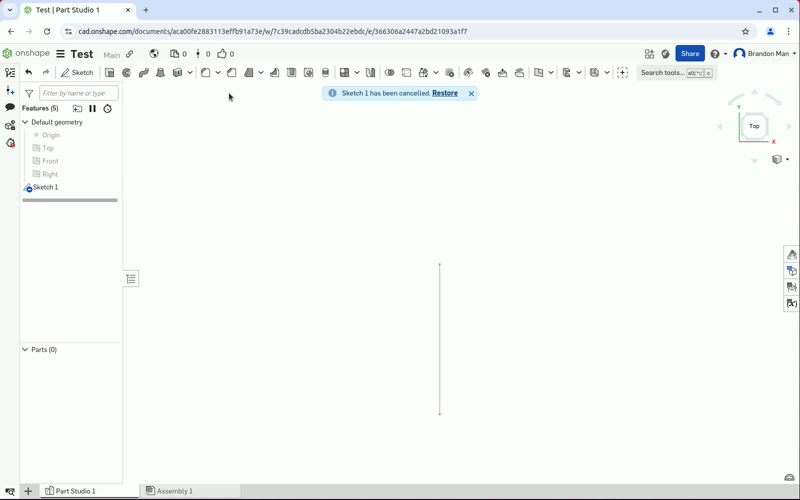
key(shift+s)
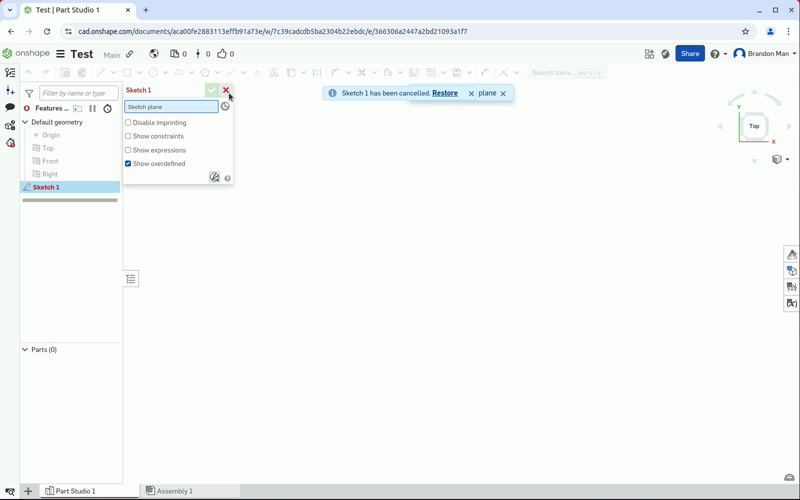
mouse_move(73, 150)
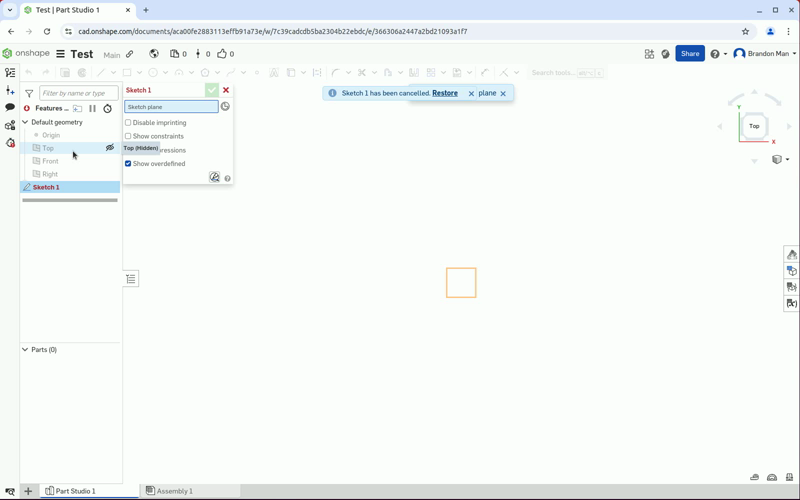
click(73, 150)
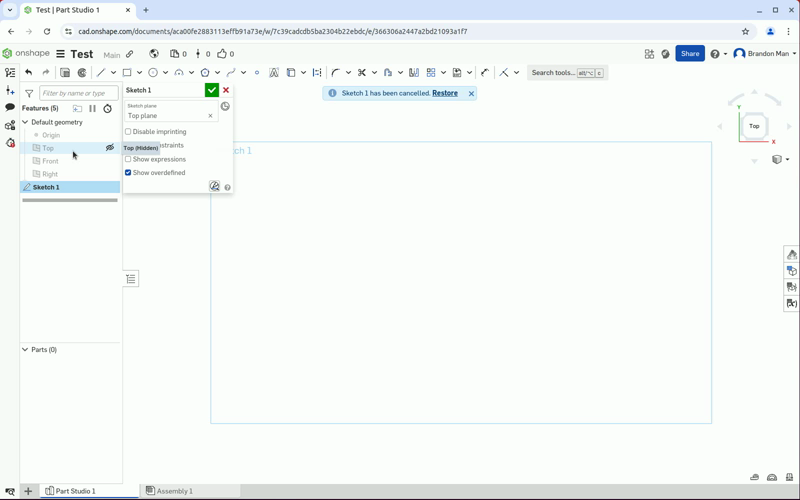
mouse_move(73, 352)
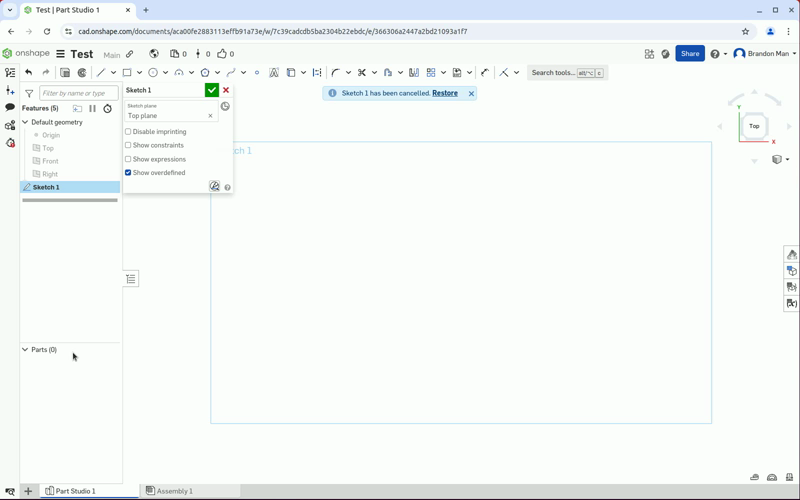
key(y)
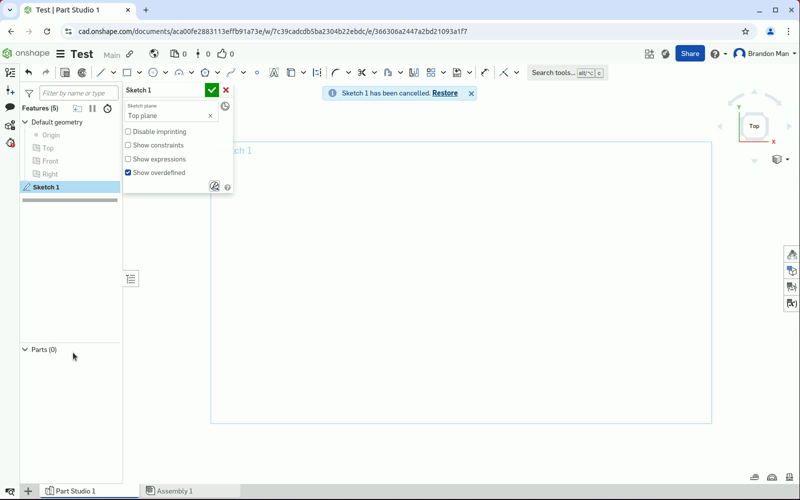
key(l)
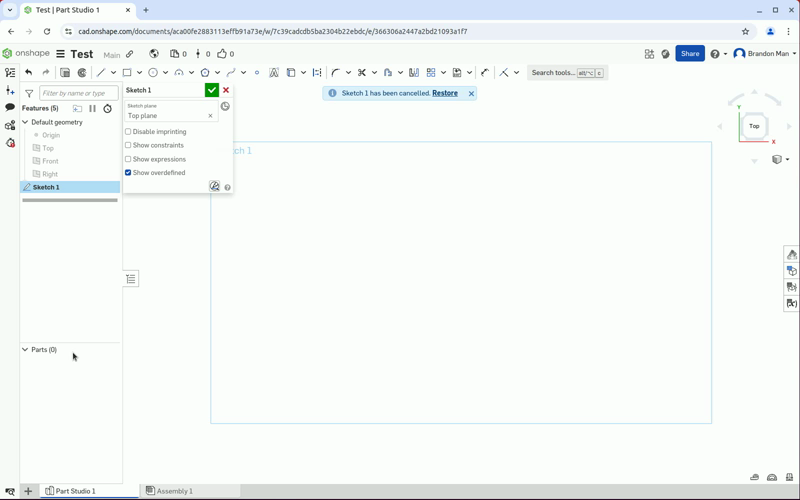
key_down(shift)
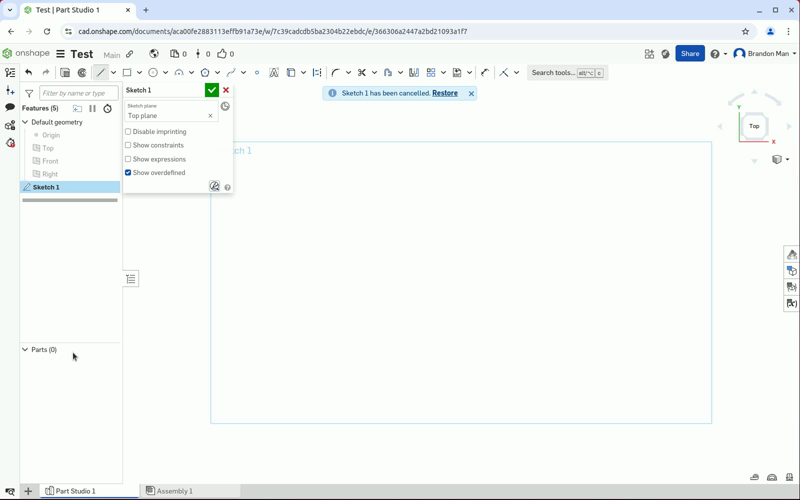
mouse_move(390, 298)
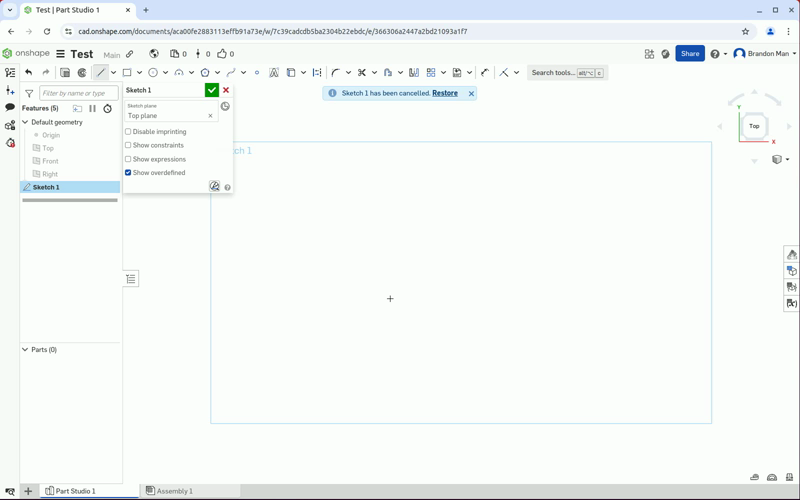
click(390, 298)
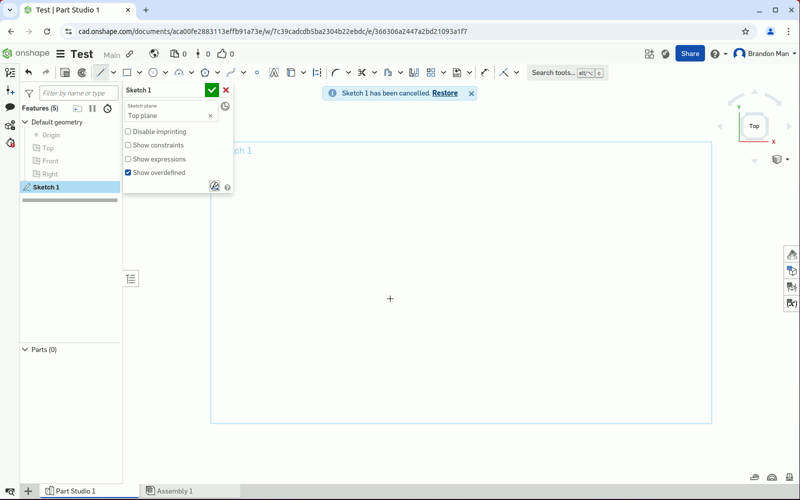
key_up(shift)
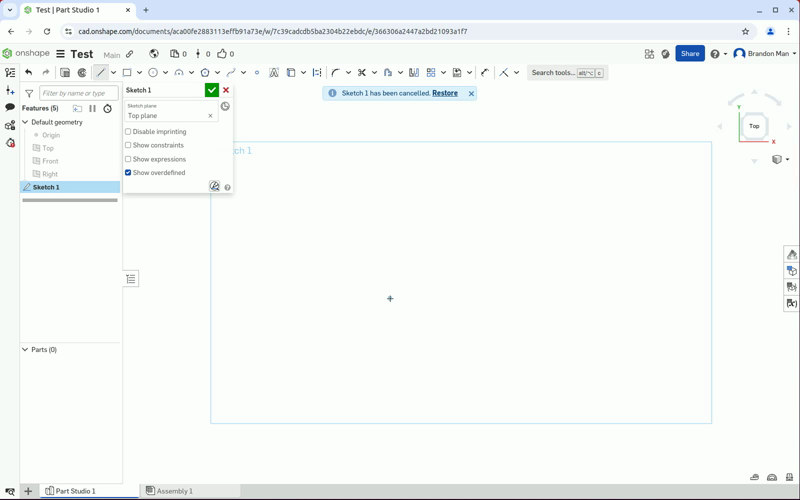
key_down(shift)
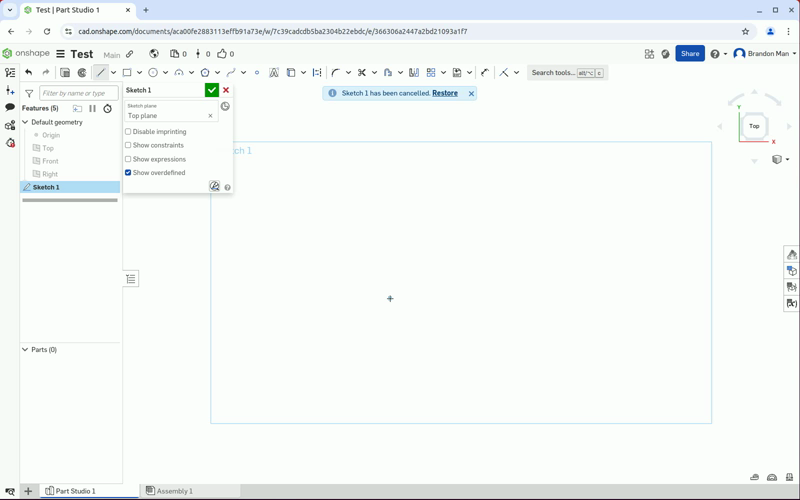
mouse_move(559, 298)
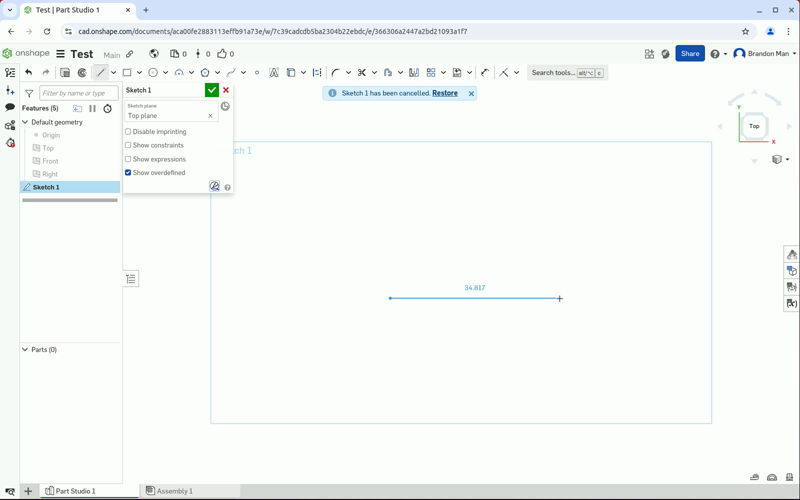
click(559, 298)
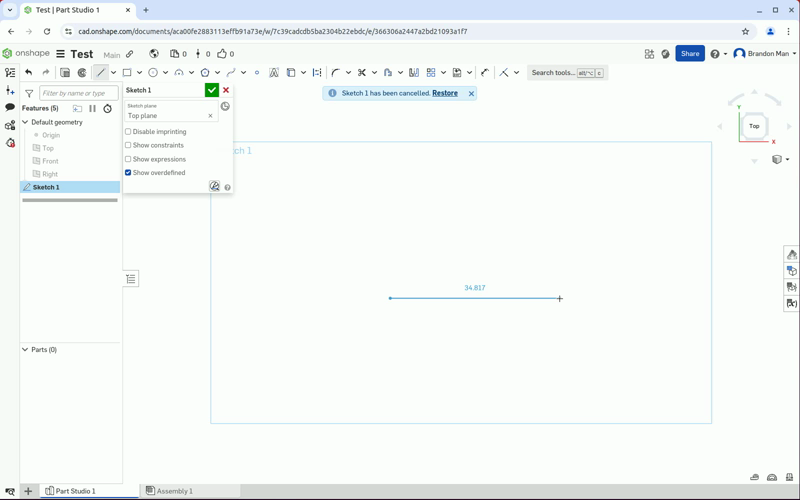
key_up(shift)
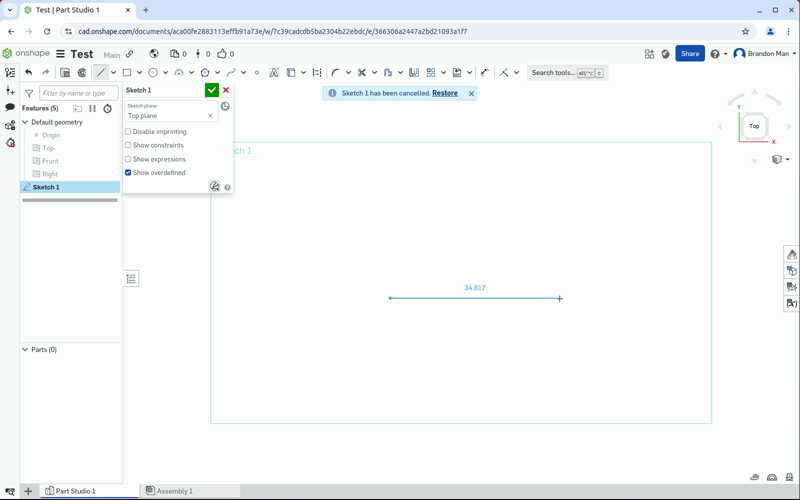
key_down(shift)
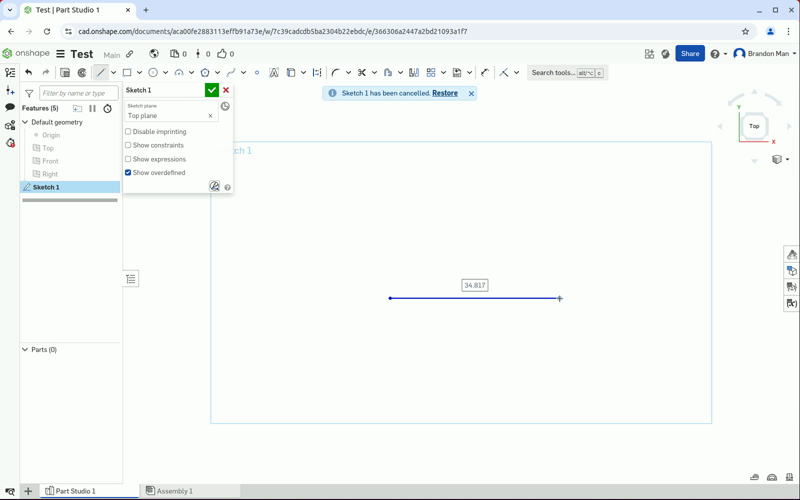
mouse_move(559, 171)
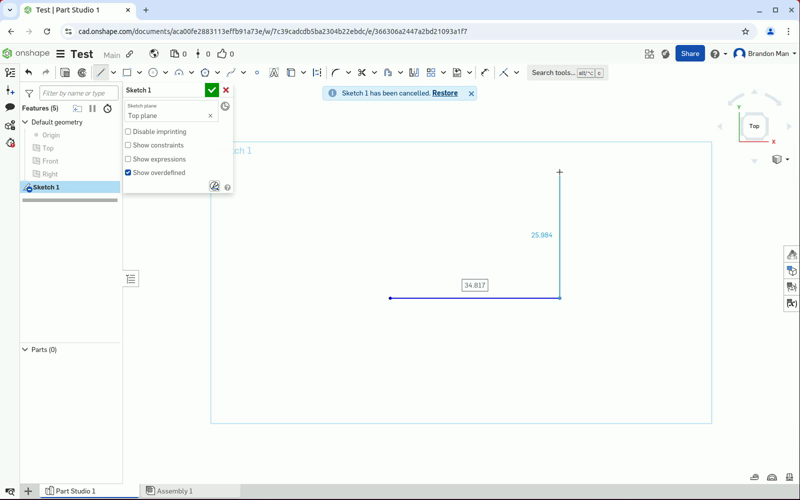
click(559, 171)
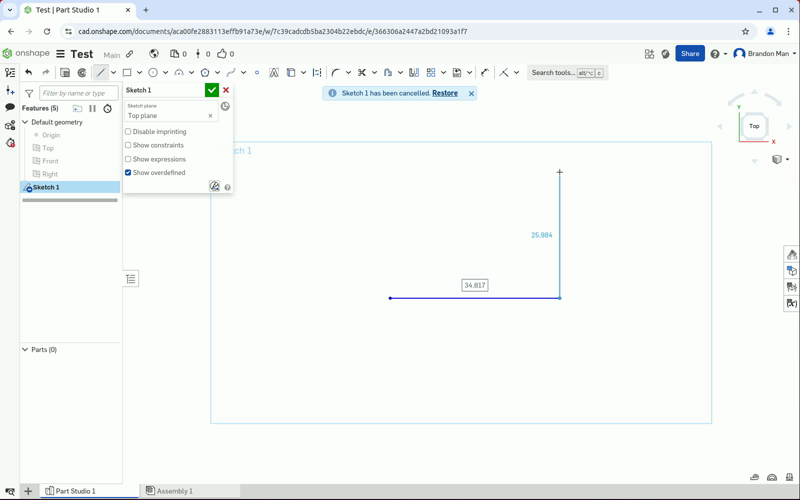
key_up(shift)
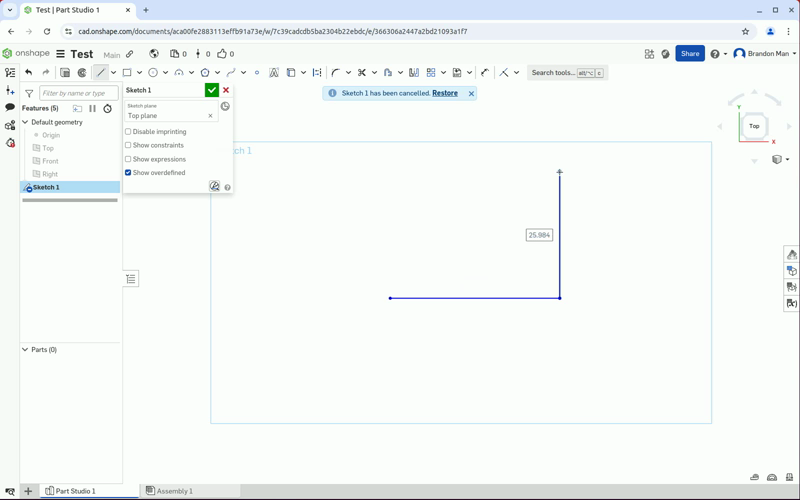
key_down(shift)
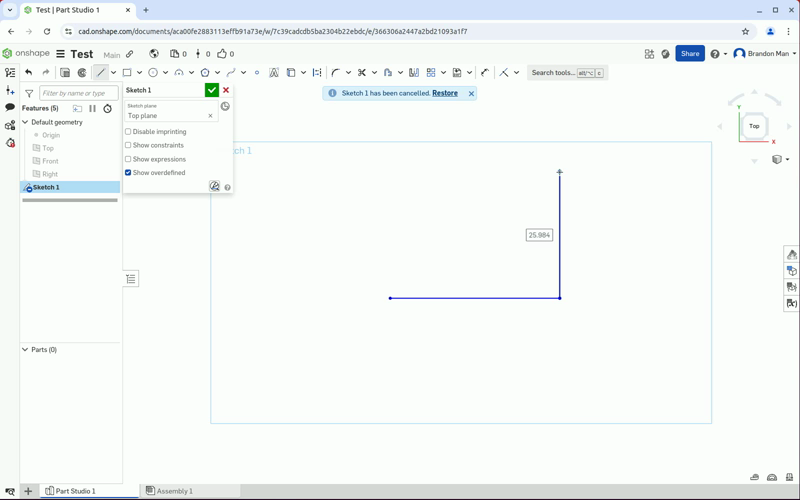
mouse_move(390, 171)
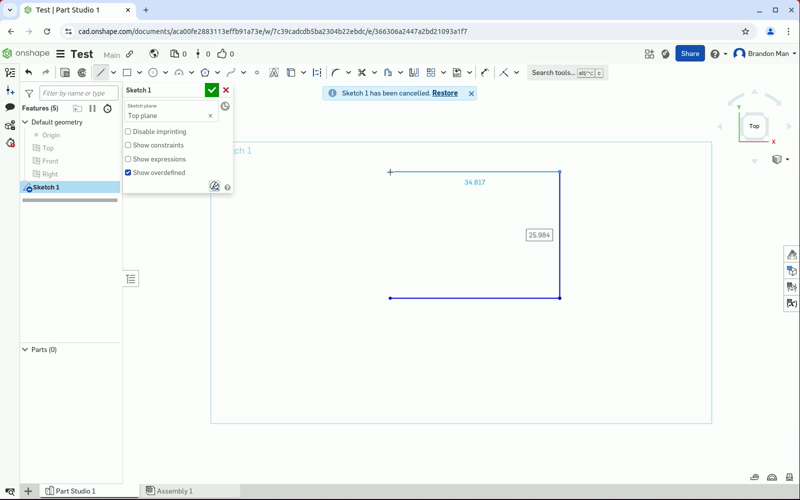
click(390, 171)
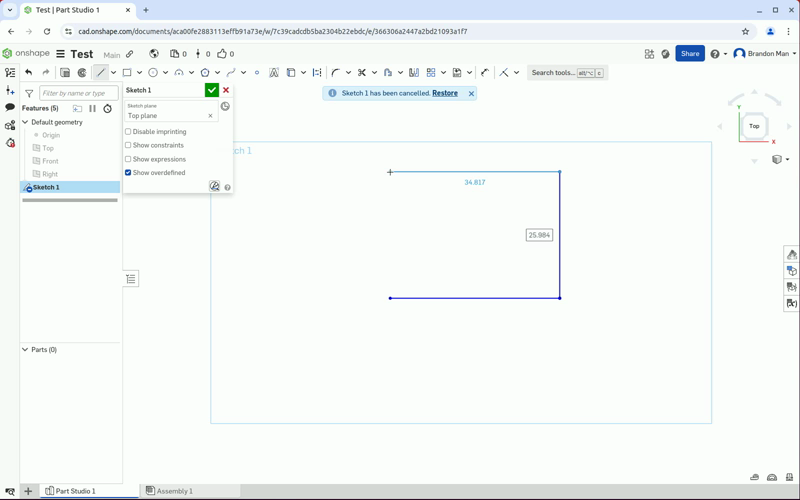
key_up(shift)
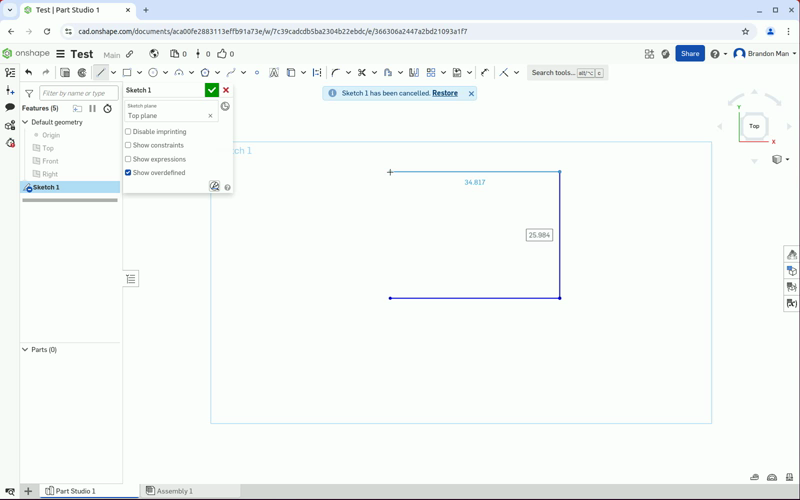
key_down(shift)
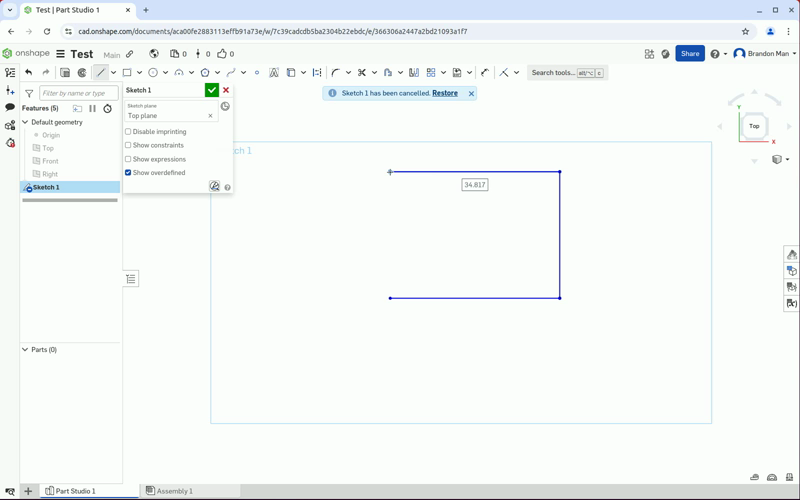
mouse_move(390, 298)
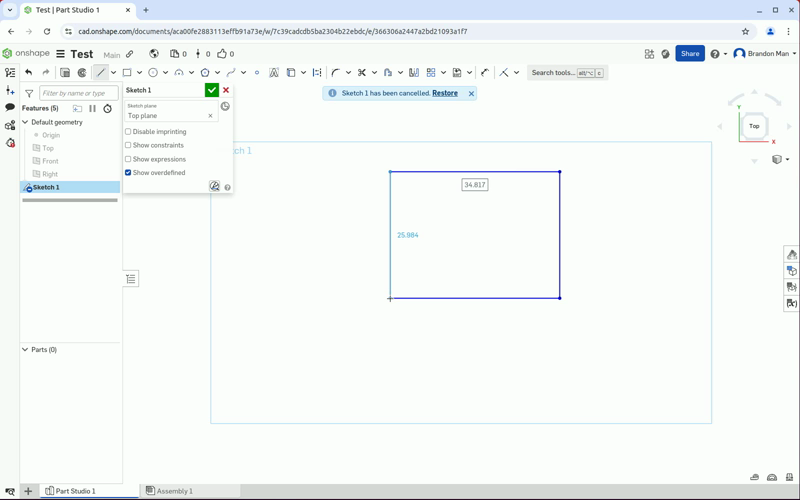
key_up(shift)
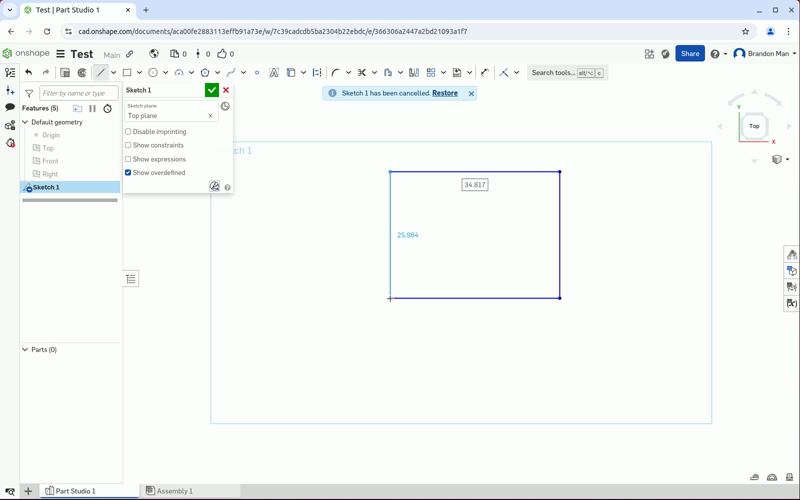
click(390, 298)
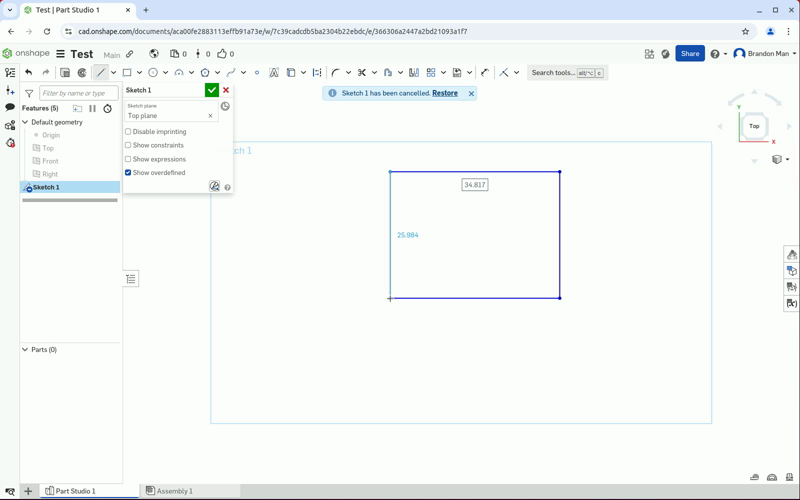
key(esc)
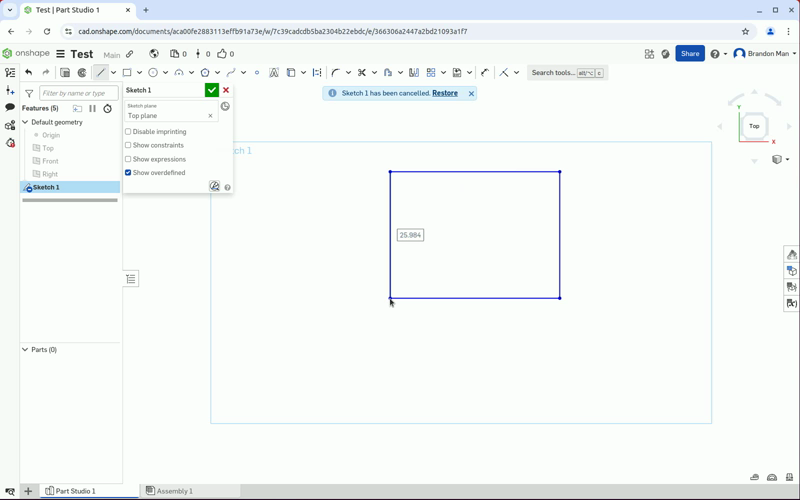
mouse_move(521, 194)
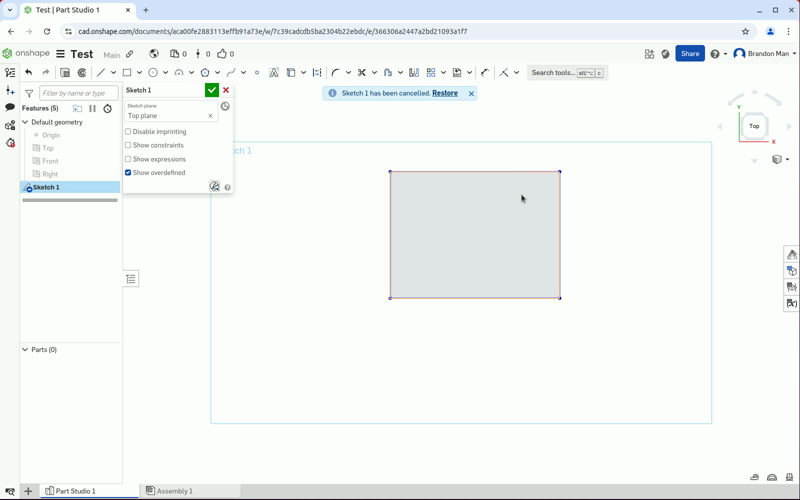
click(521, 194)
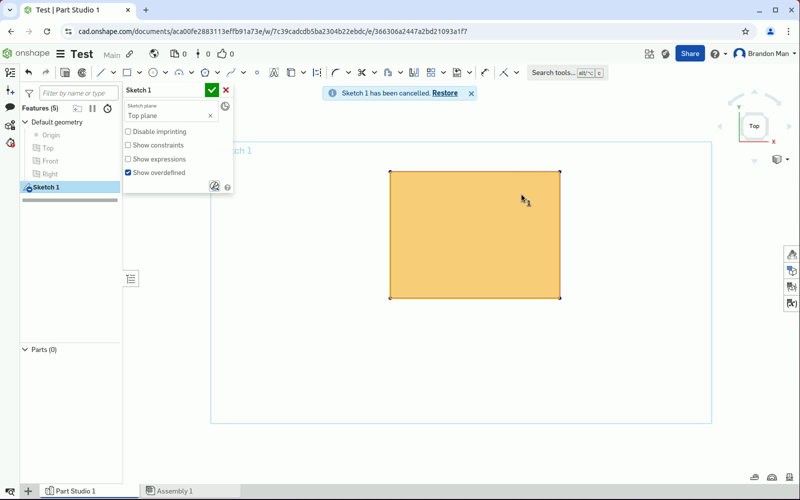
mouse_move(73, 352)
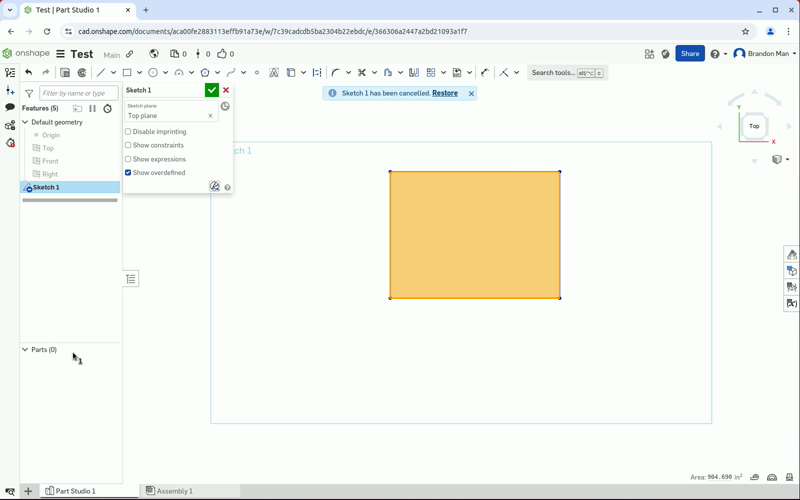
key(shift+y)
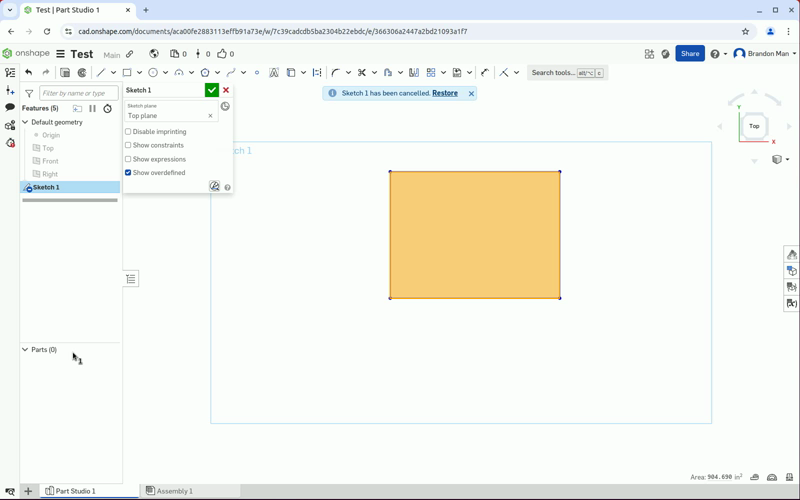
key(shift+e)
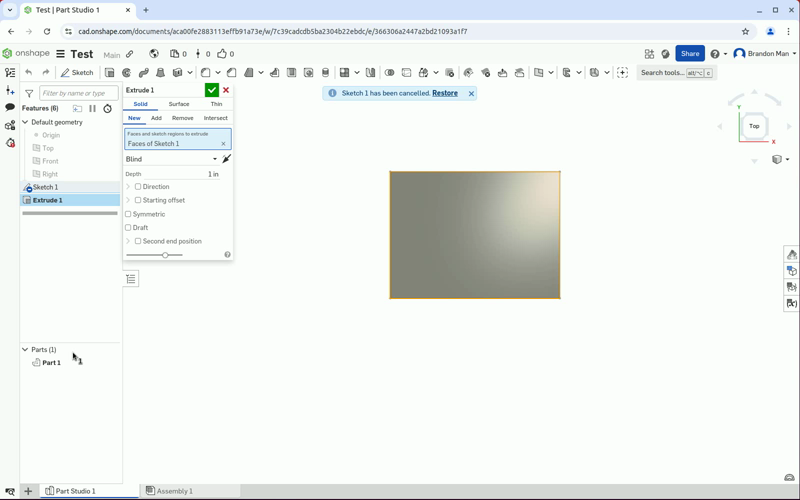
mouse_move(143, 106)
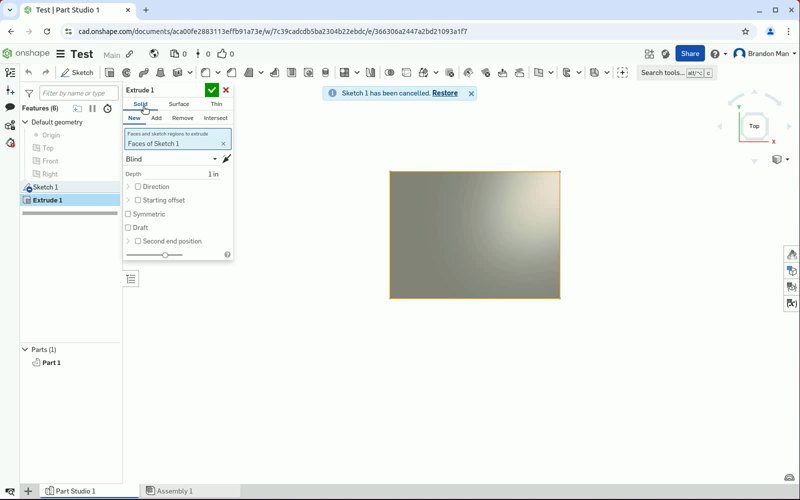
click(143, 106)
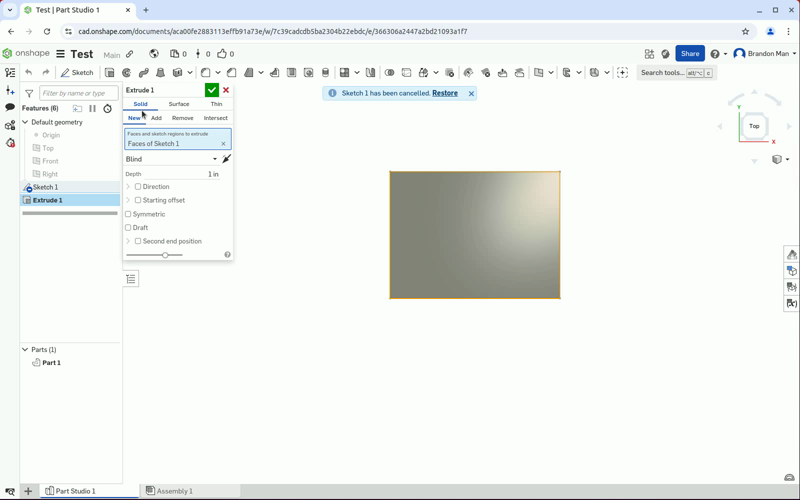
mouse_move(137, 120)
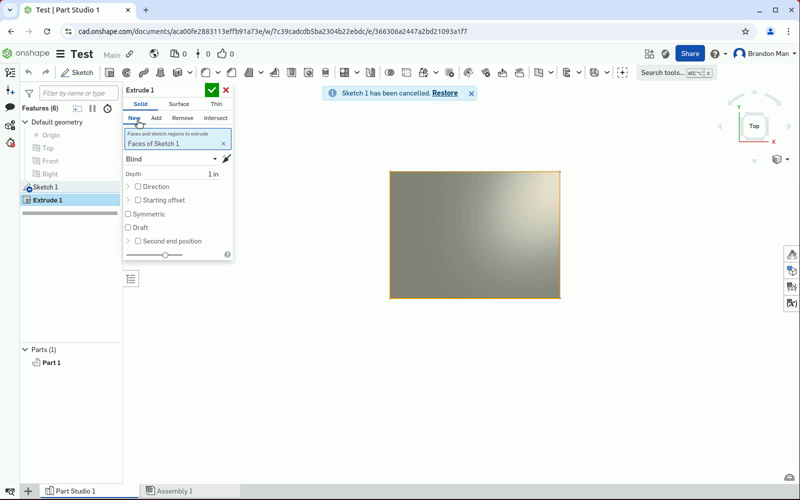
click(137, 120)
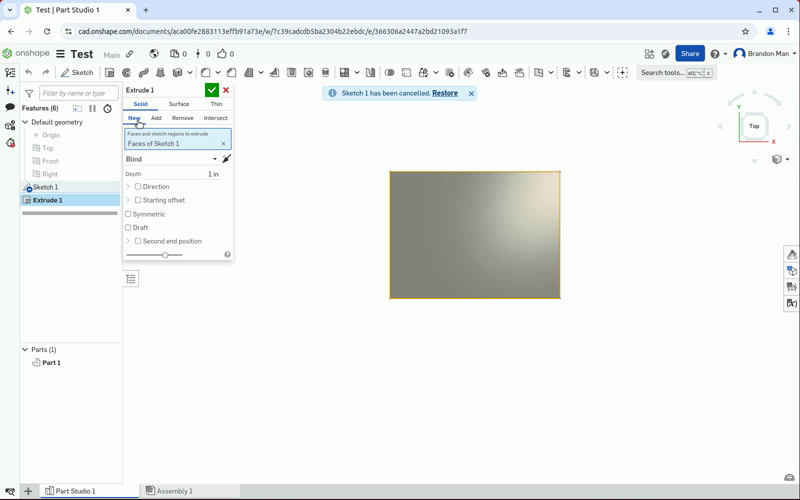
key(tab, 4)
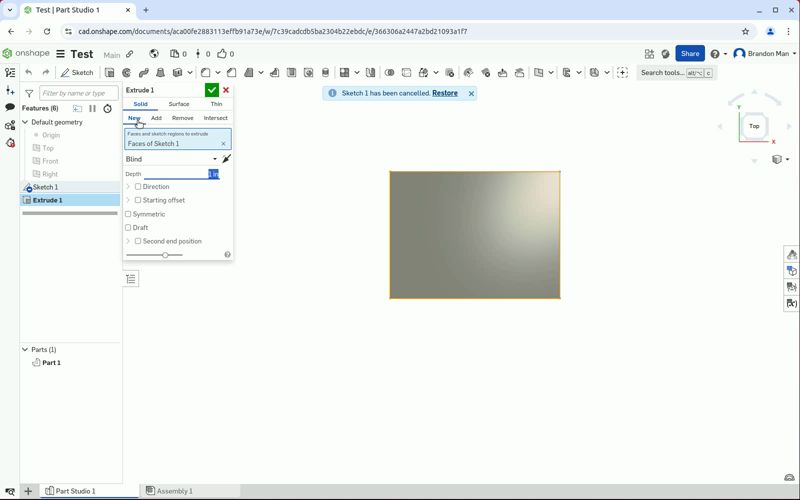
text(8.666)
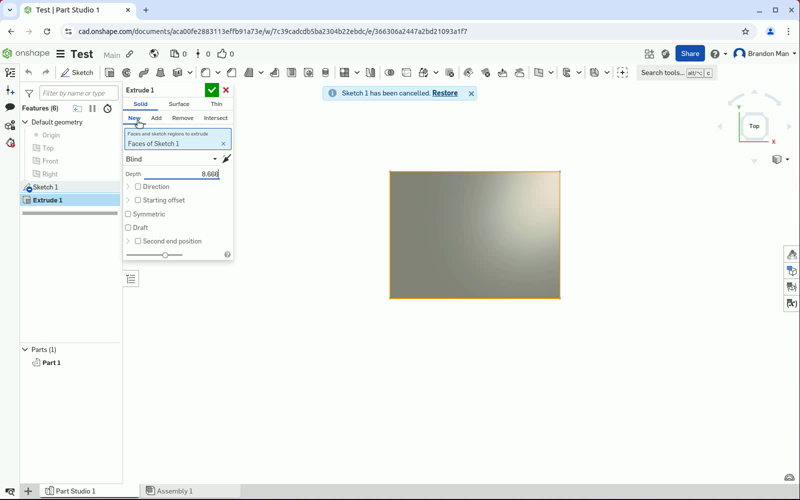
key(enter)
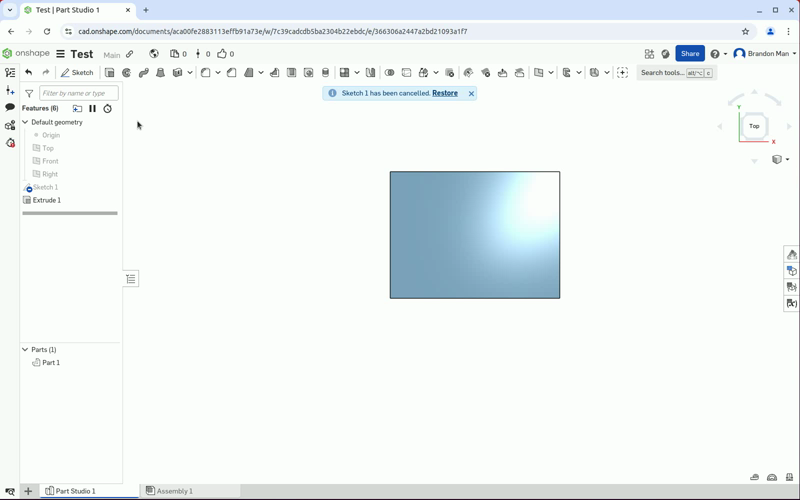
key(shift+h)
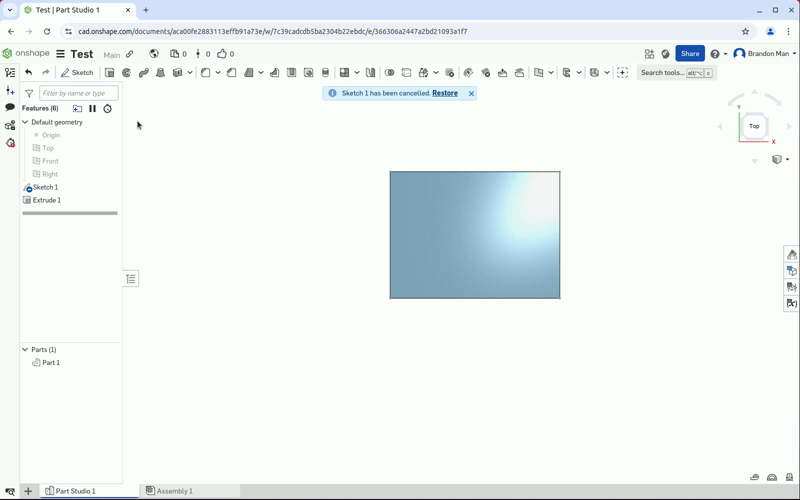
key(shift+h)
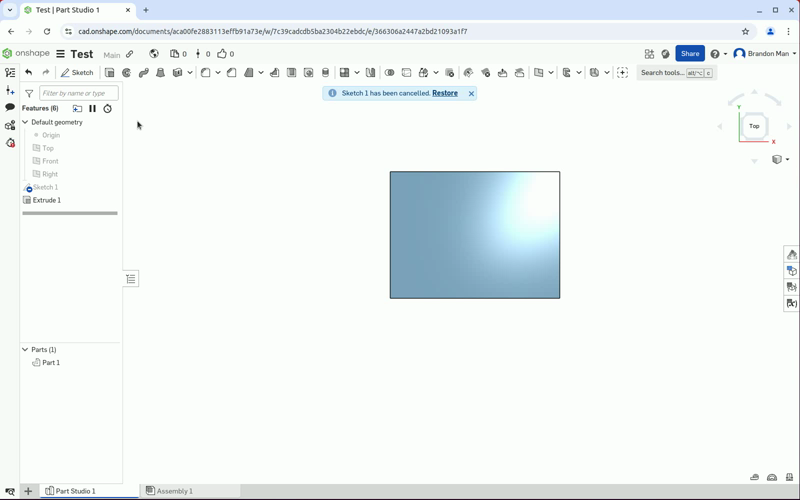
mouse_move(73, 189)
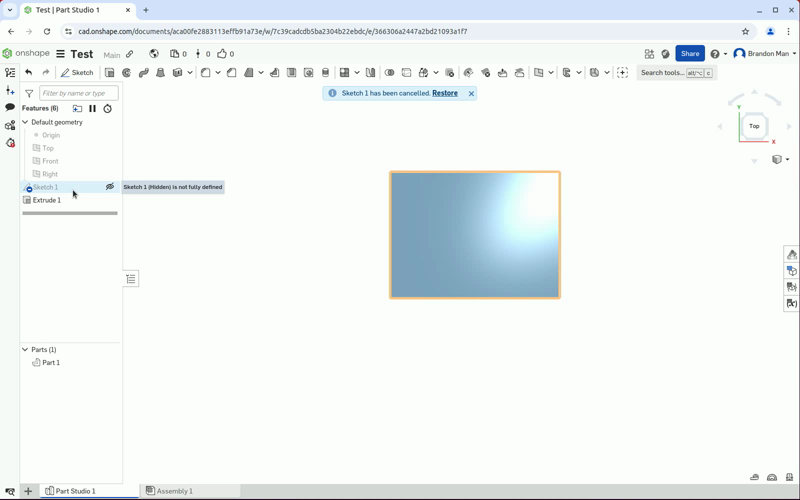
click(73, 189)
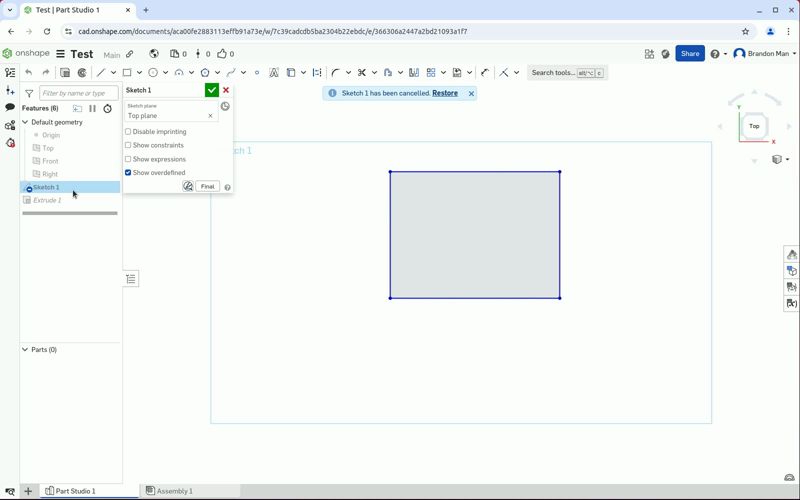
mouse_move(229, 92)
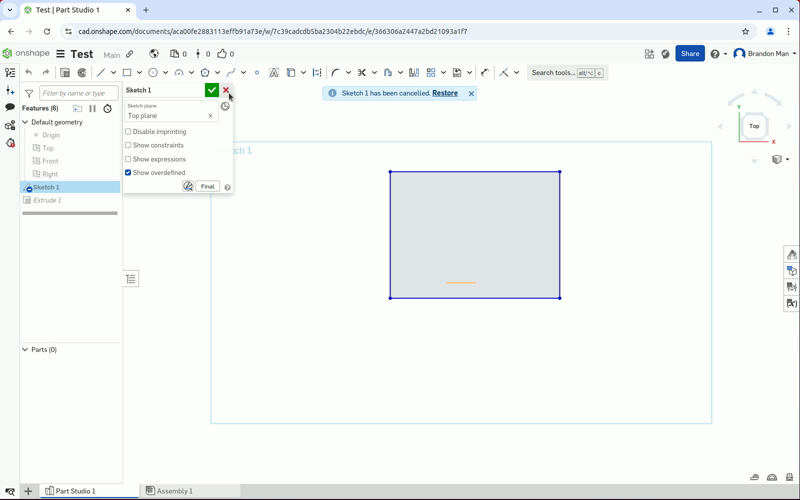
click(229, 92)
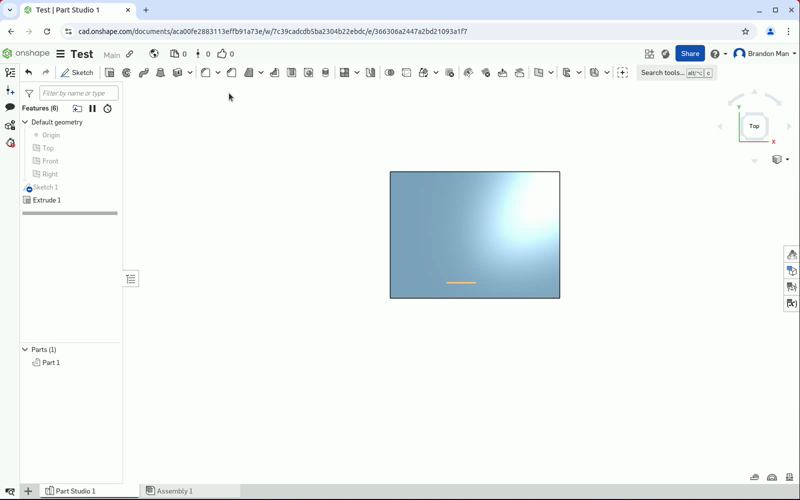
mouse_move(541, 75)
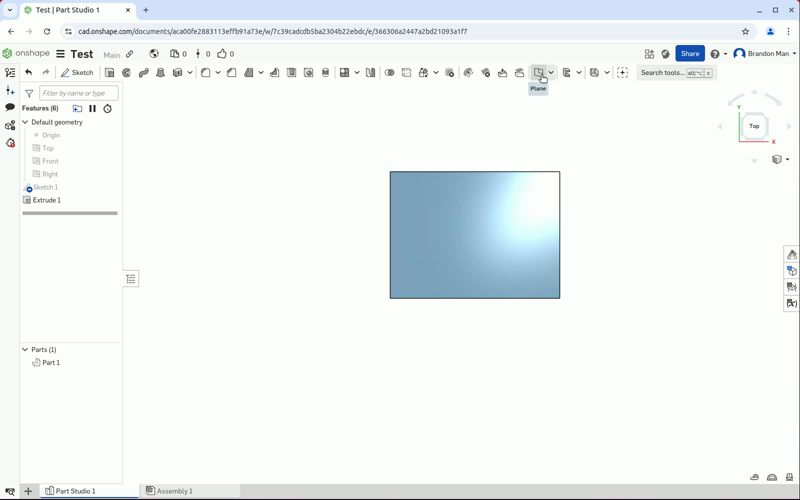
click(541, 75)
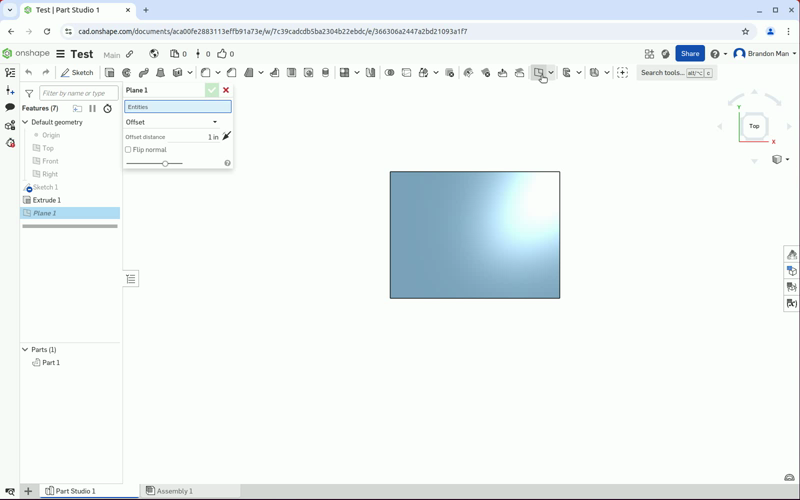
mouse_move(73, 150)
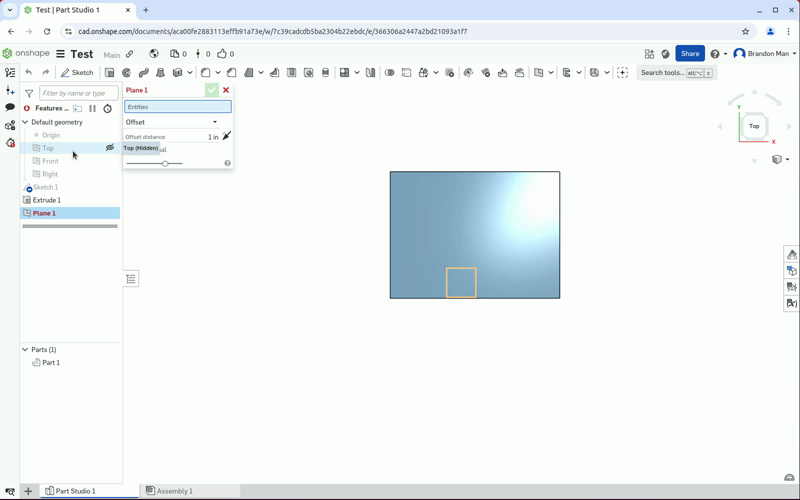
click(73, 150)
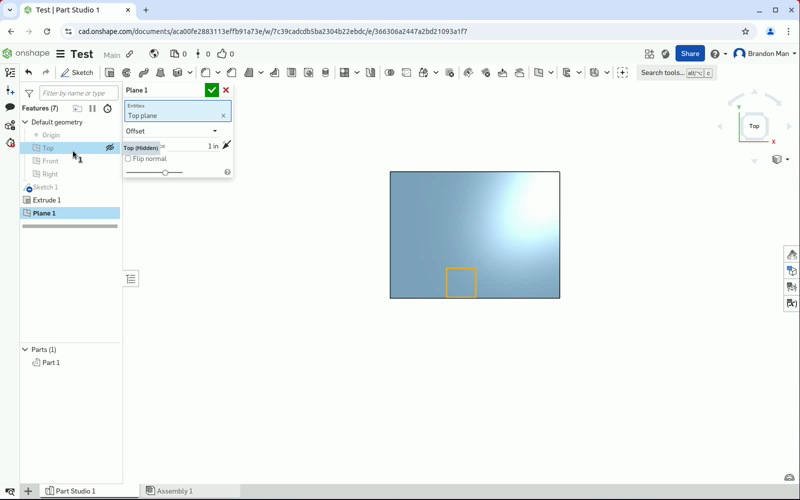
key(tab, 2)
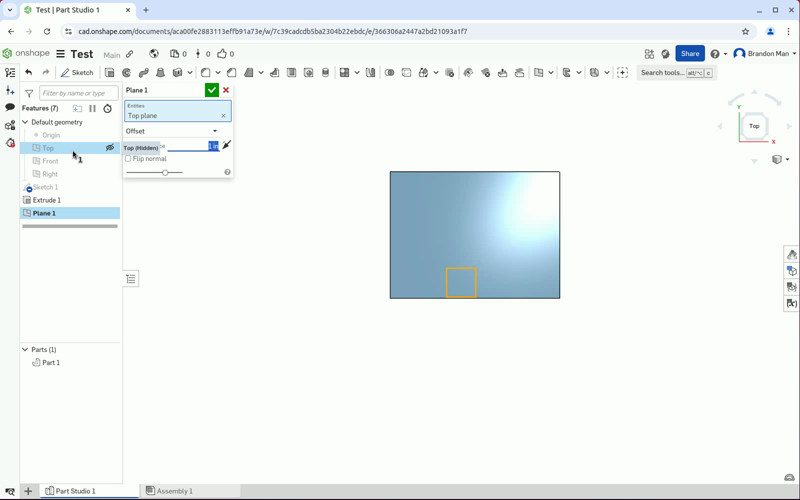
text(8.658)
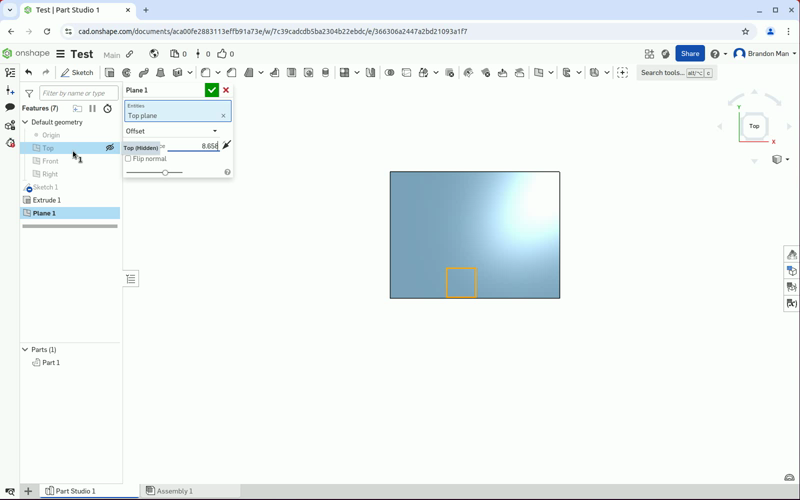
key(enter, 2)
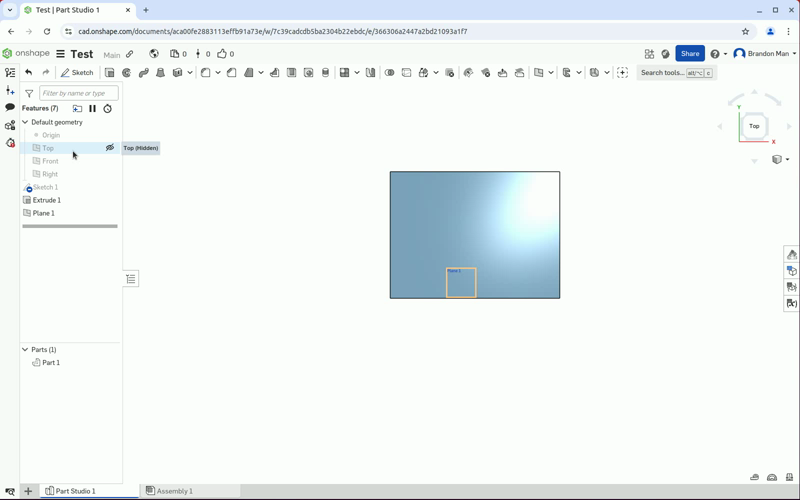
key(shift+s)
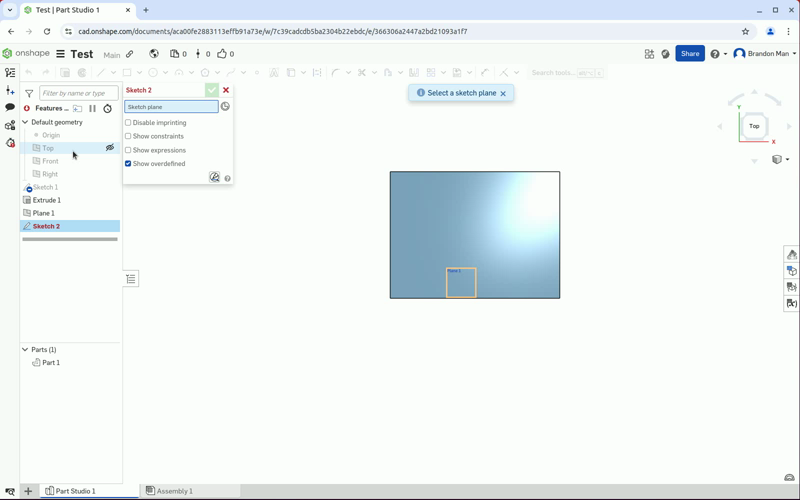
mouse_move(73, 215)
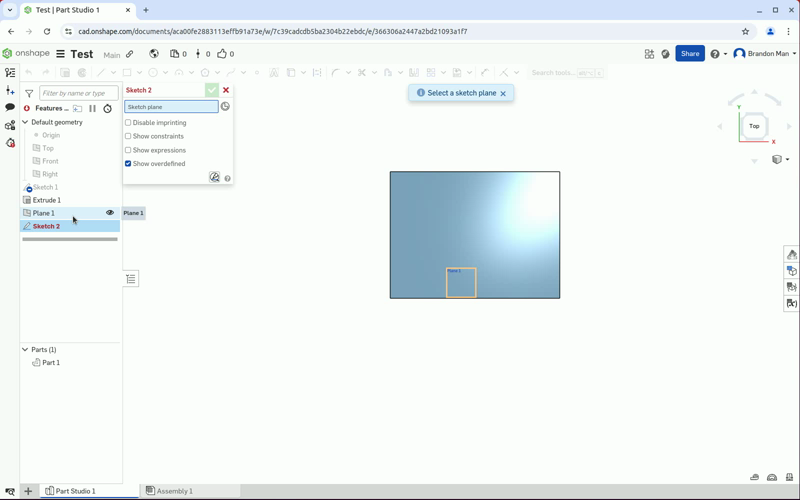
click(73, 215)
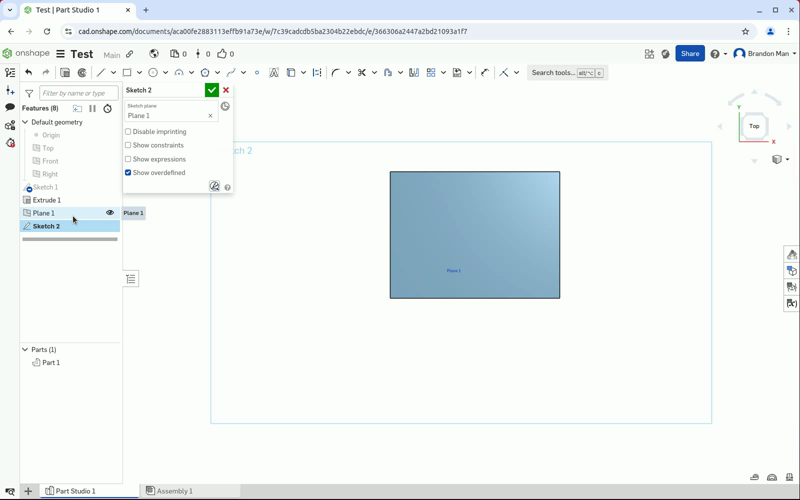
mouse_move(73, 352)
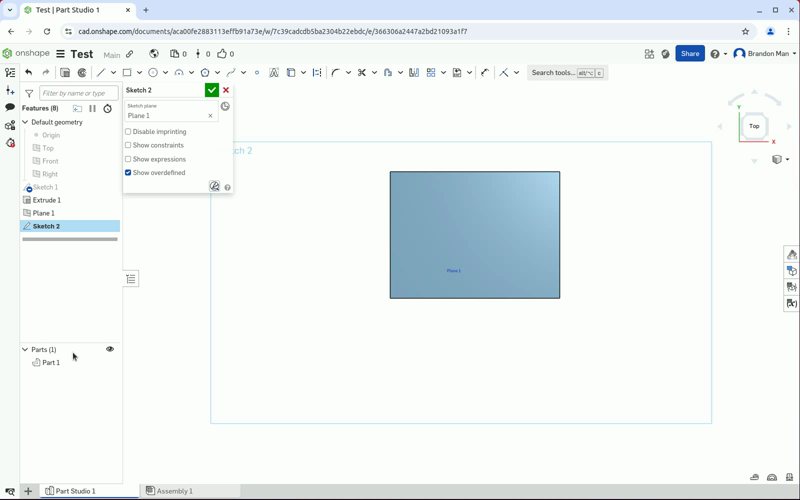
key(y)
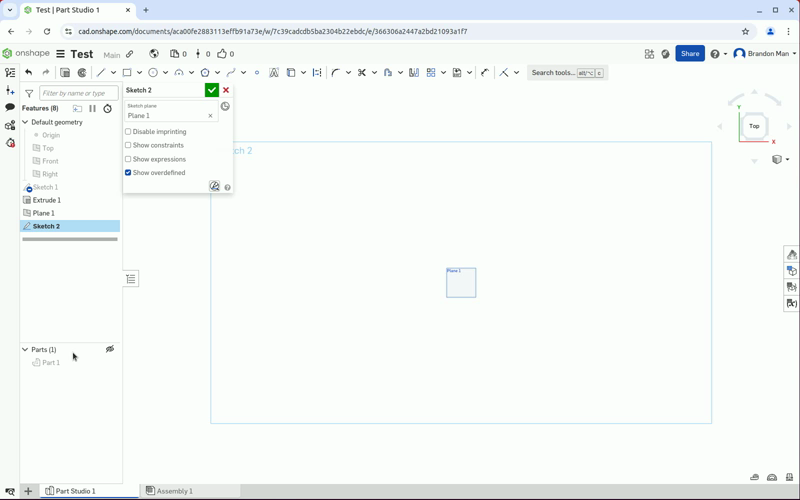
key(l)
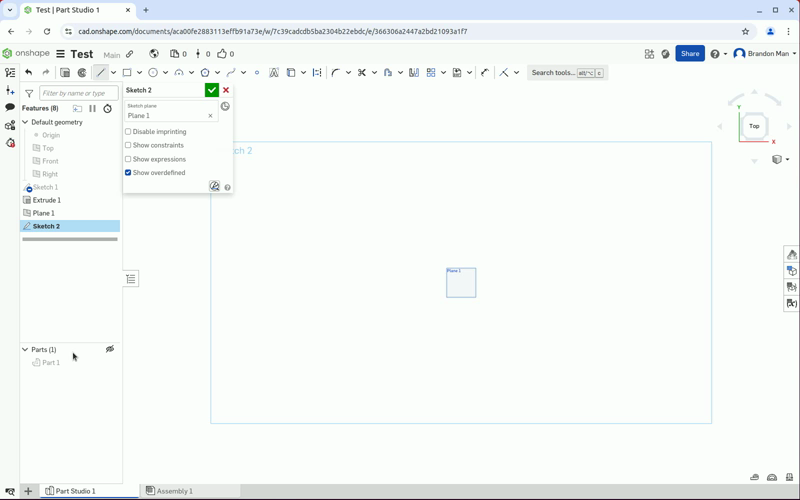
key_down(shift)
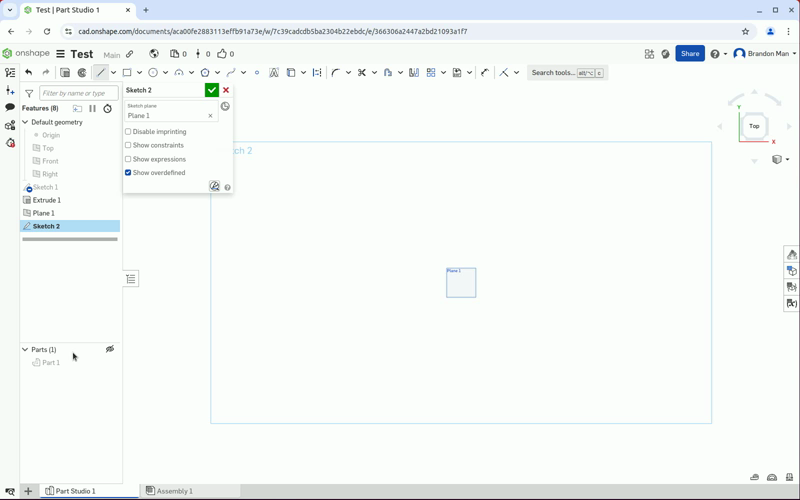
mouse_move(518, 298)
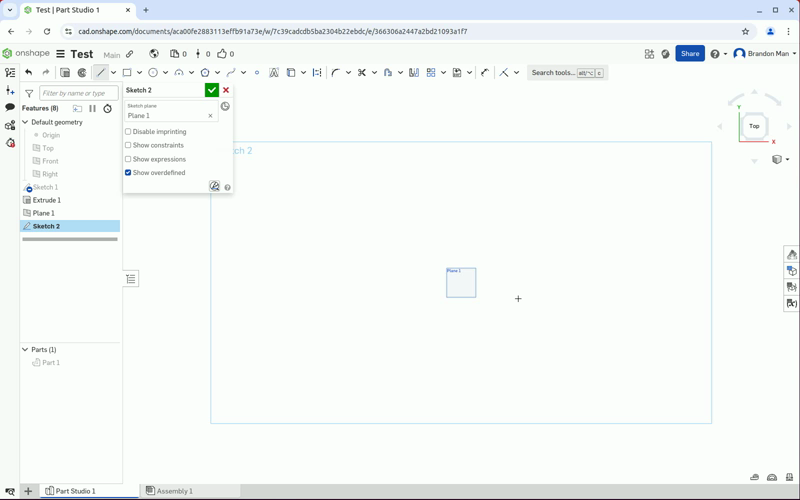
click(518, 298)
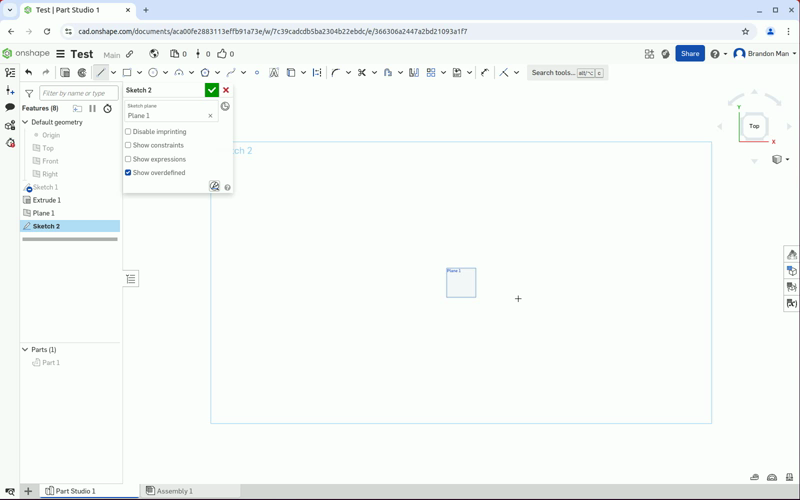
key_up(shift)
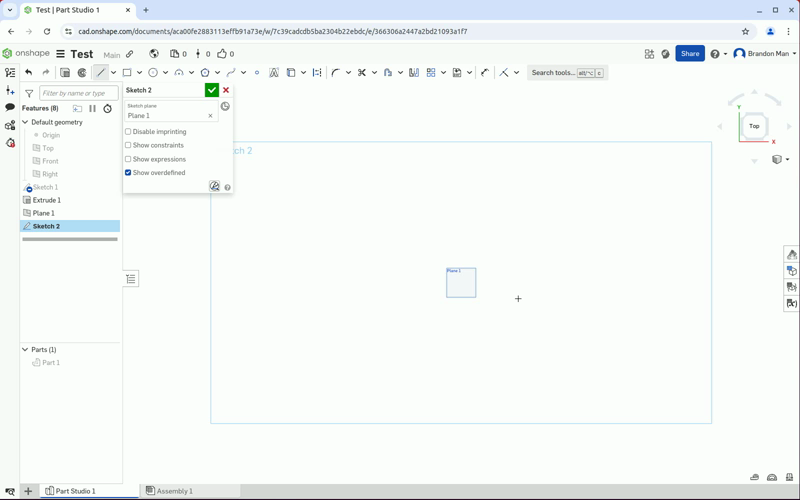
key_down(shift)
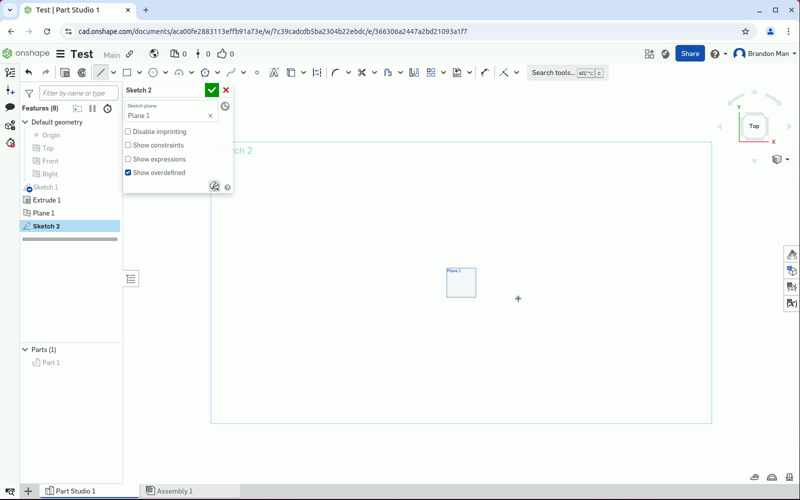
mouse_move(548, 298)
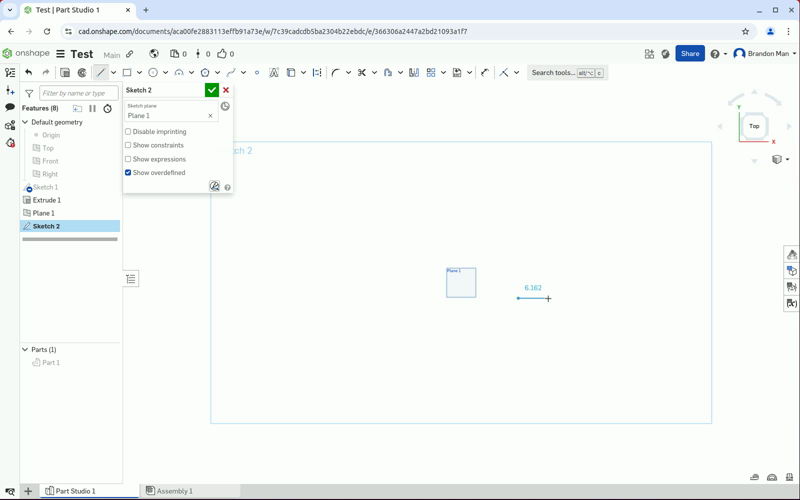
mouse_move(560, 298)
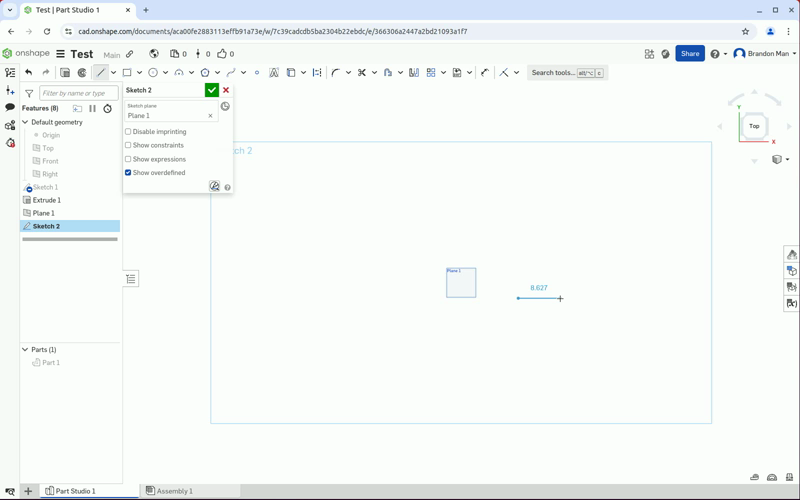
click(560, 298)
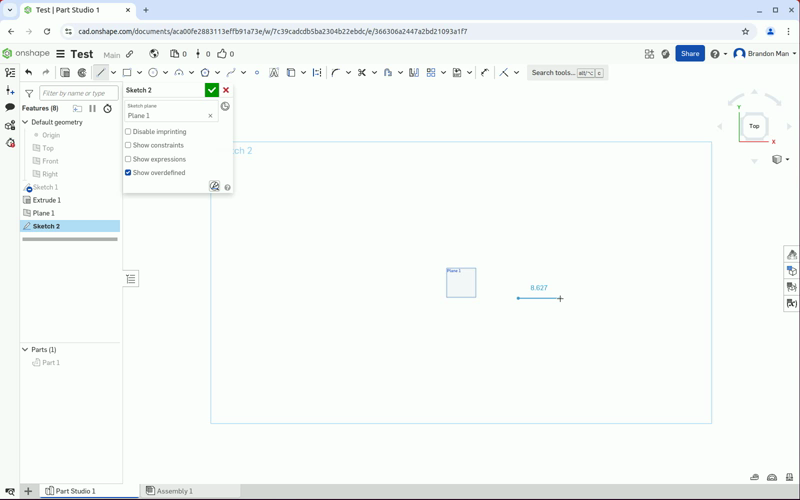
key_up(shift)
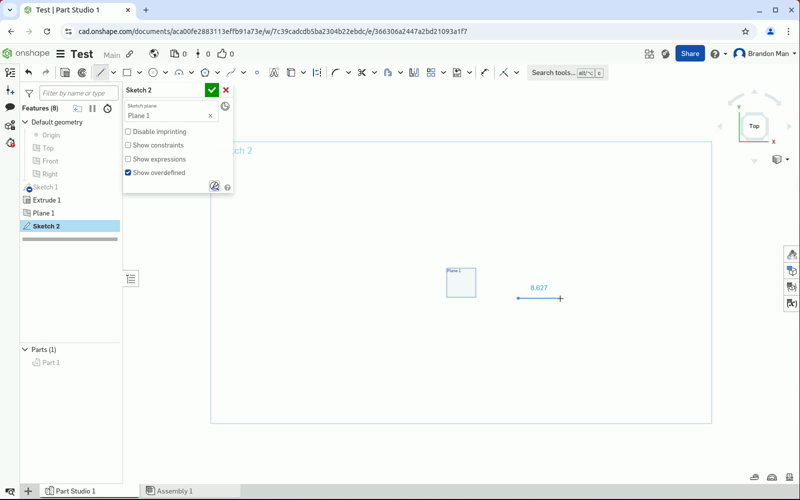
key_down(shift)
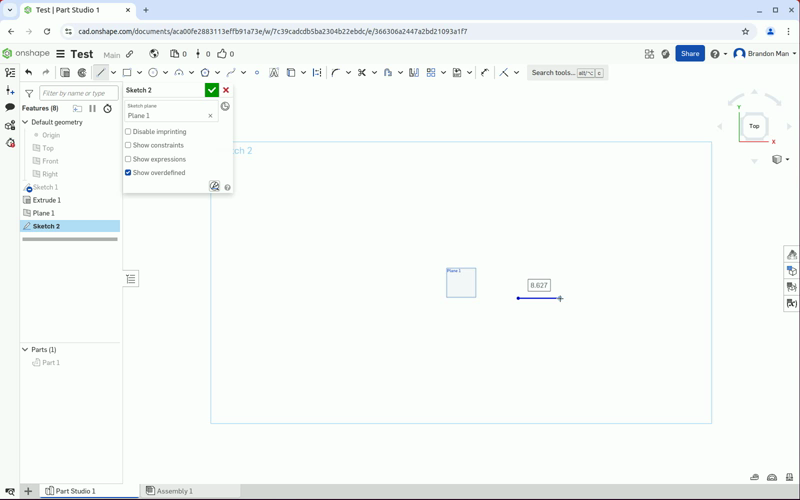
mouse_move(560, 234)
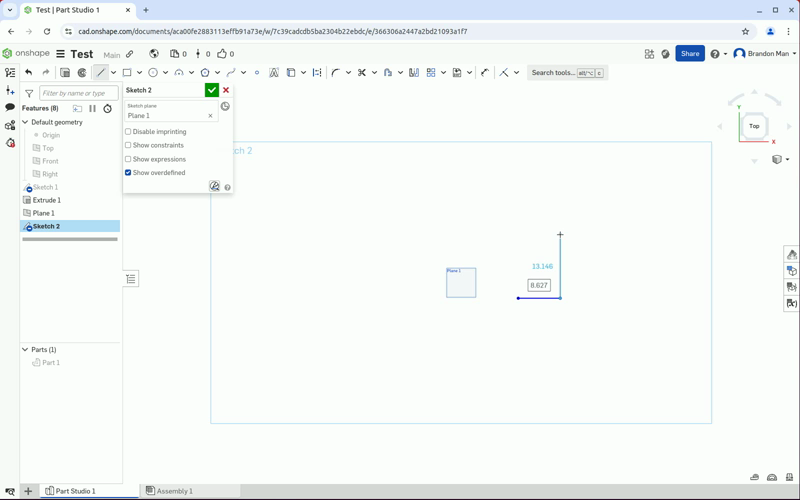
click(560, 234)
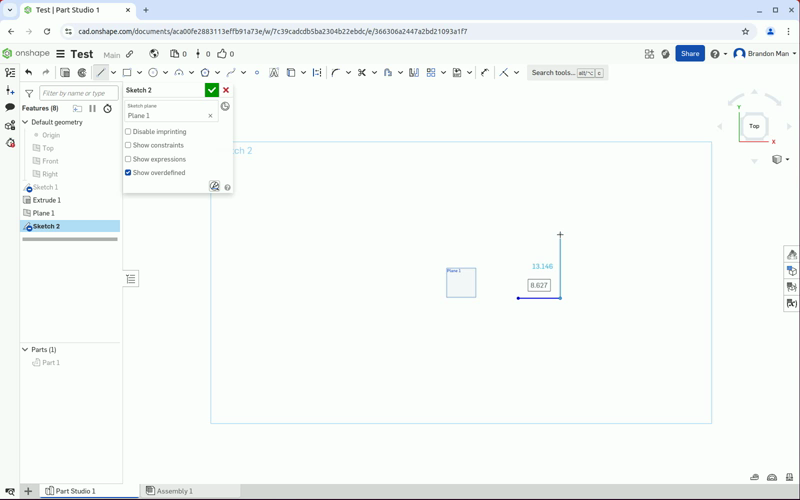
key_up(shift)
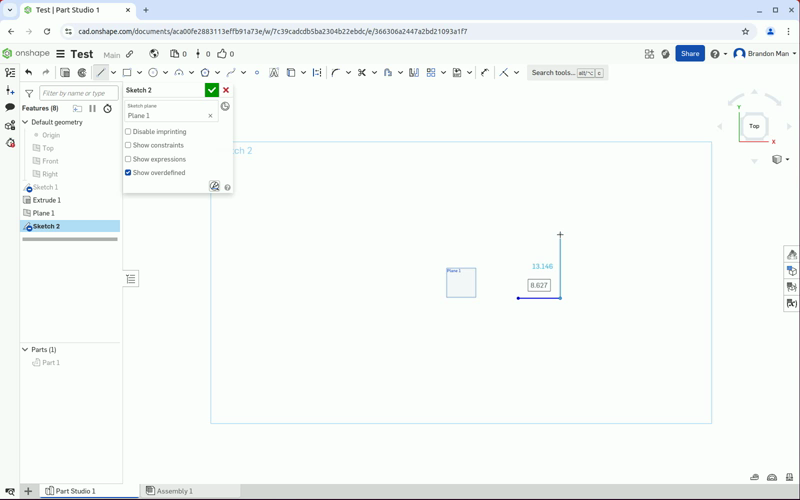
key_down(shift)
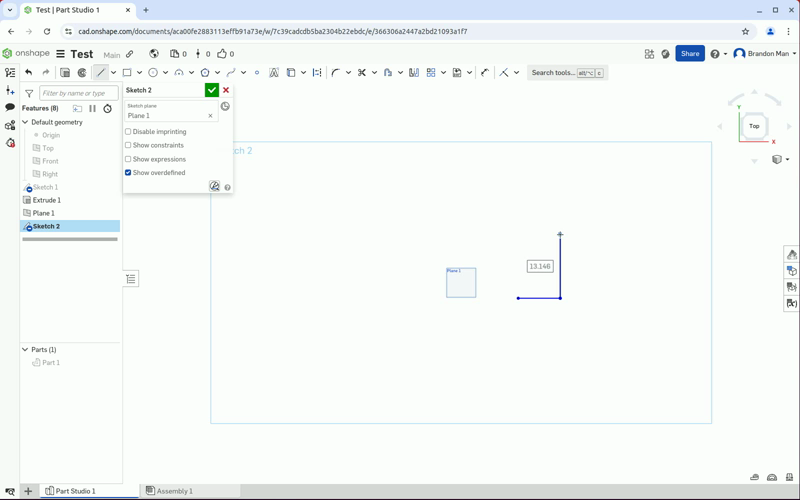
mouse_move(518, 298)
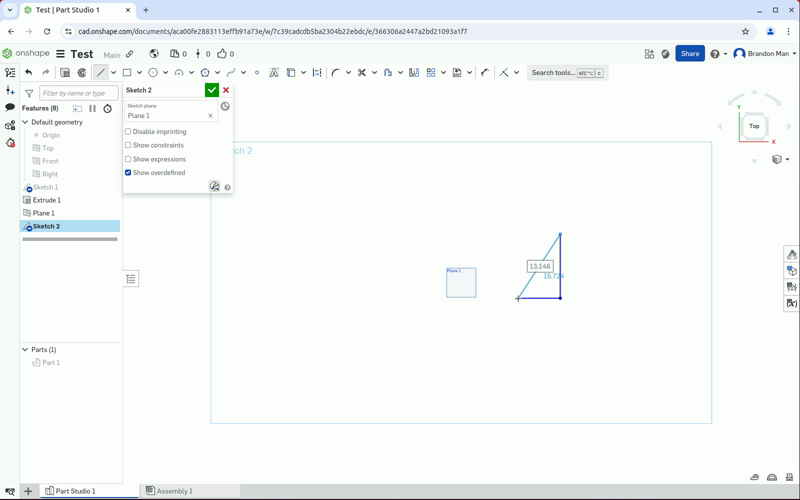
key_up(shift)
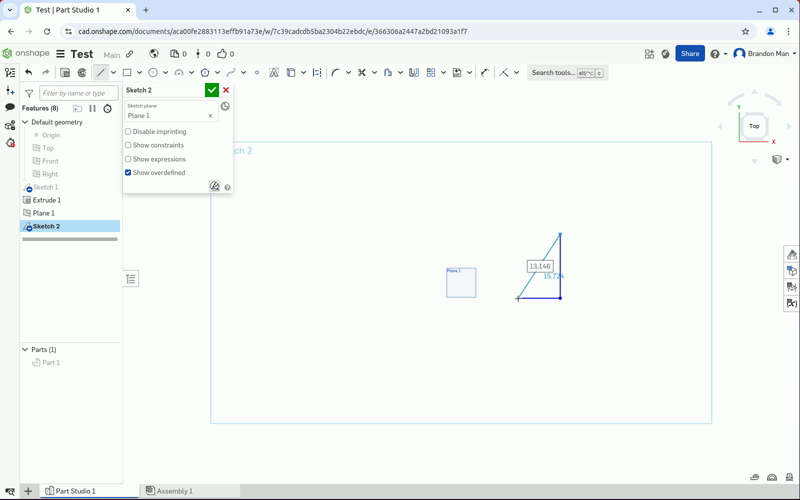
click(518, 298)
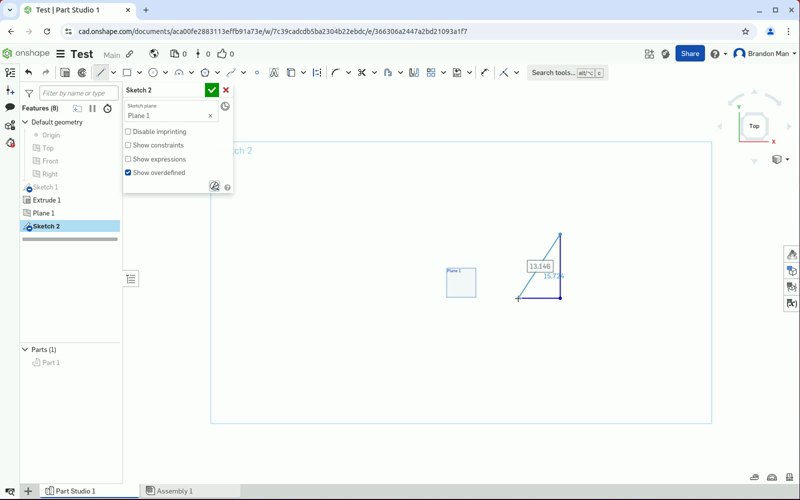
key(esc)
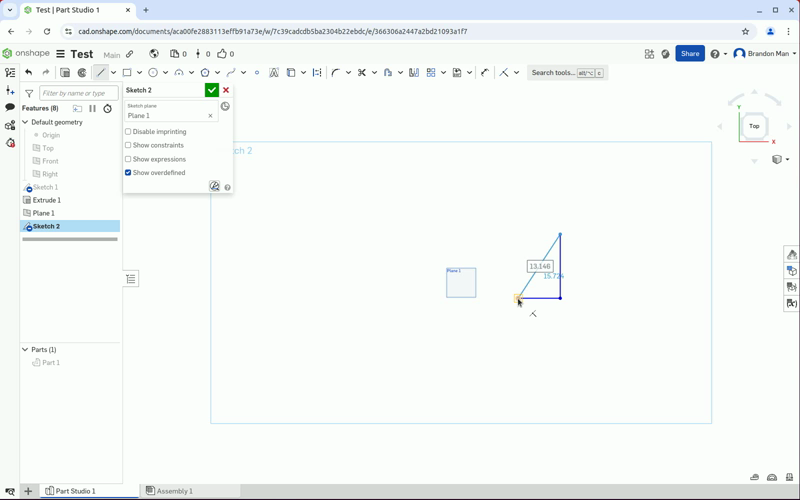
mouse_move(557, 286)
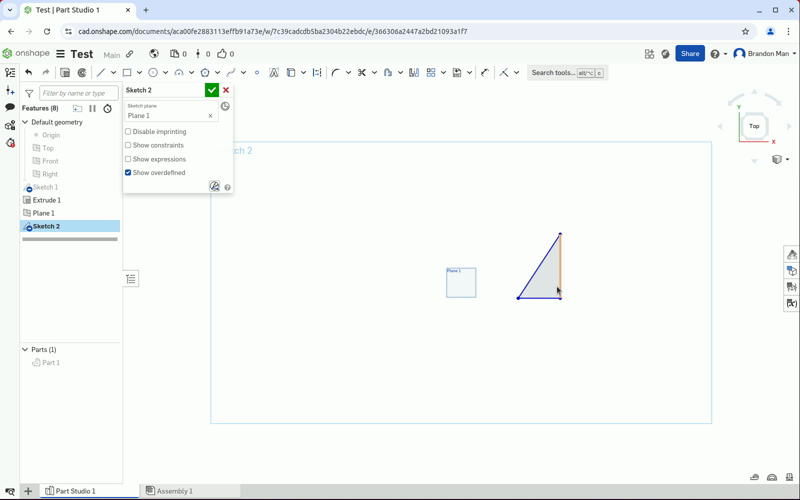
scroll(6)
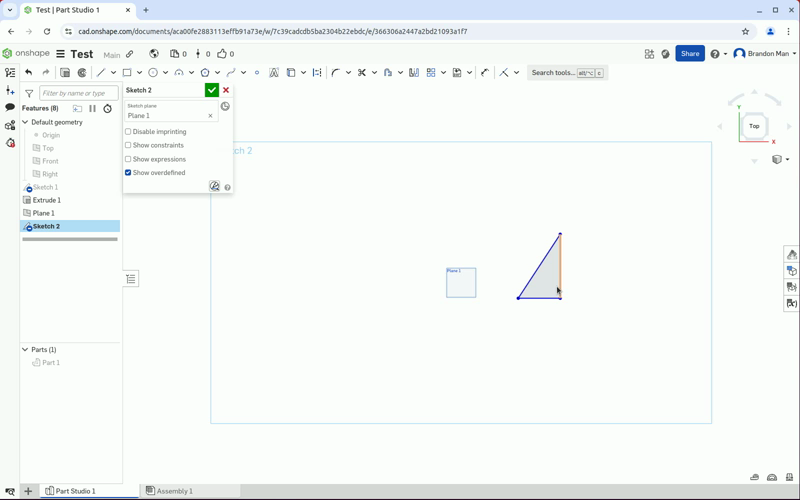
scroll(6)
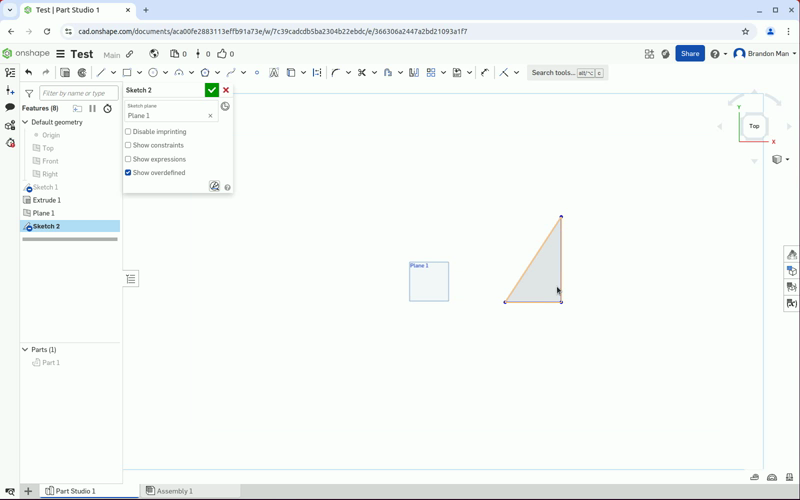
scroll(6)
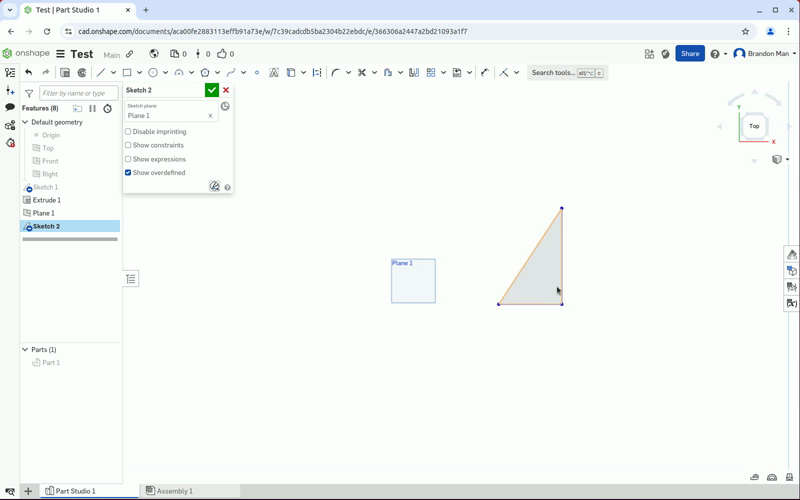
scroll(6)
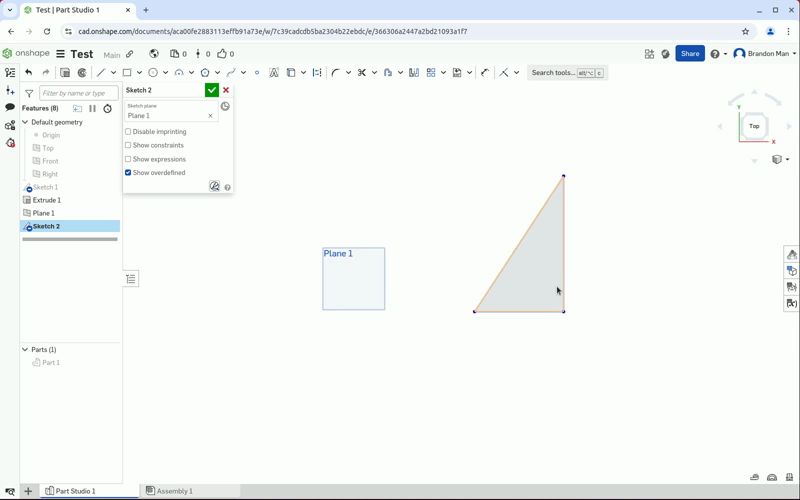
scroll(6)
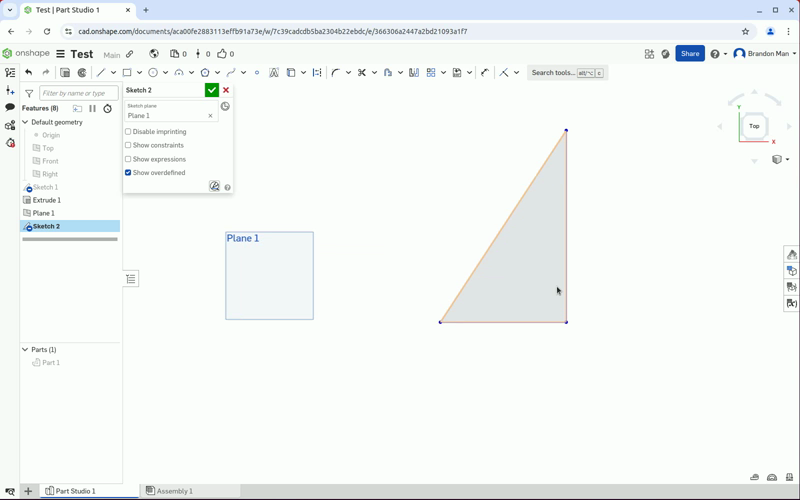
scroll(6)
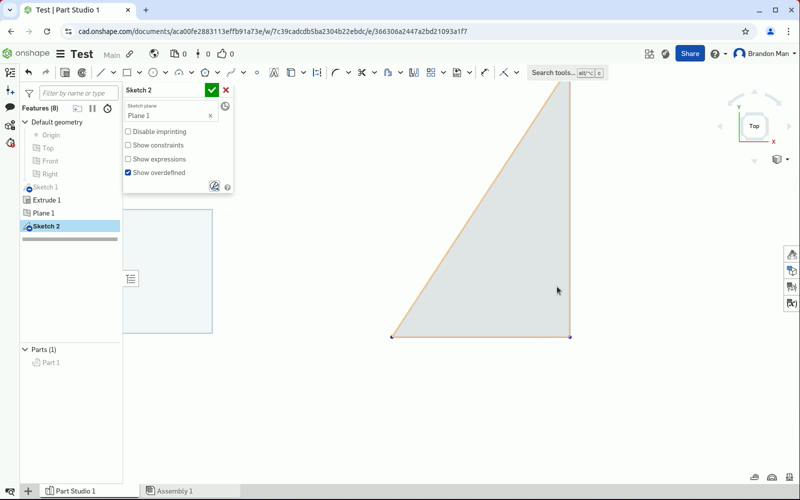
scroll(6)
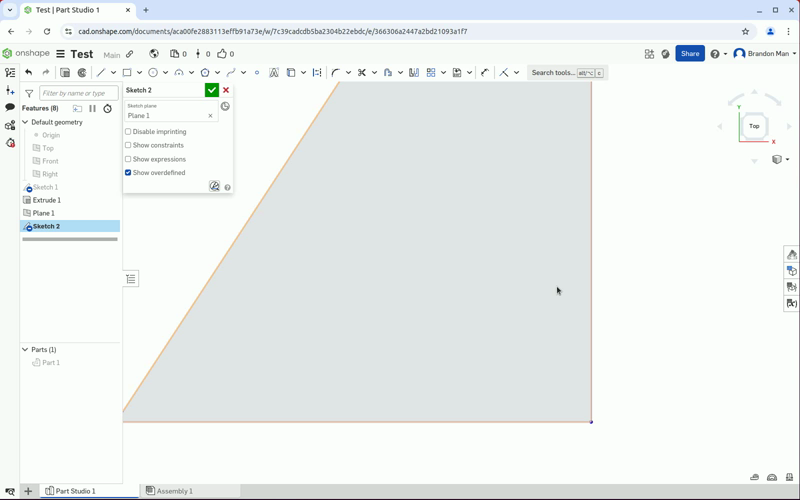
click(557, 286)
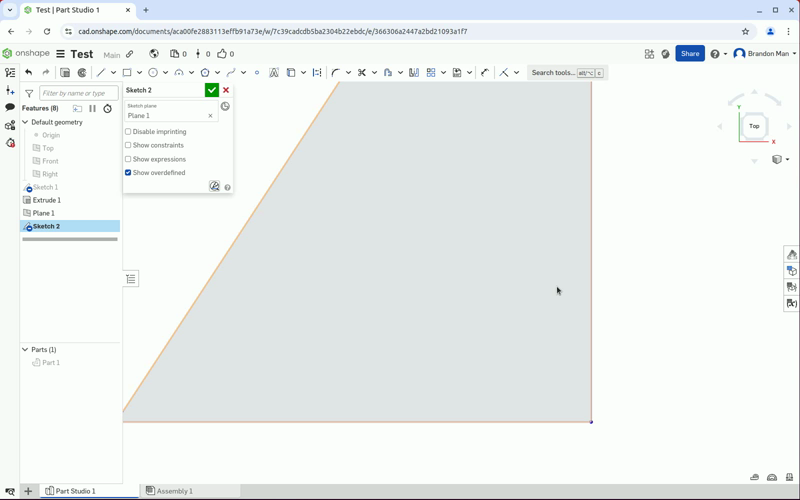
scroll(-6)
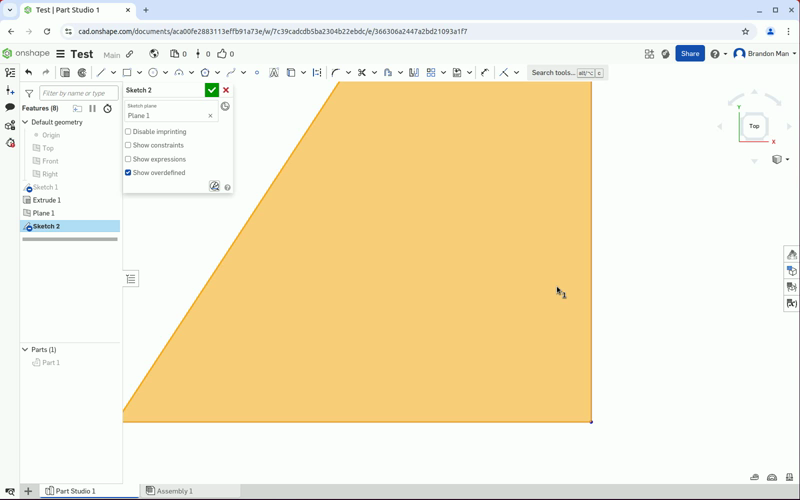
scroll(-6)
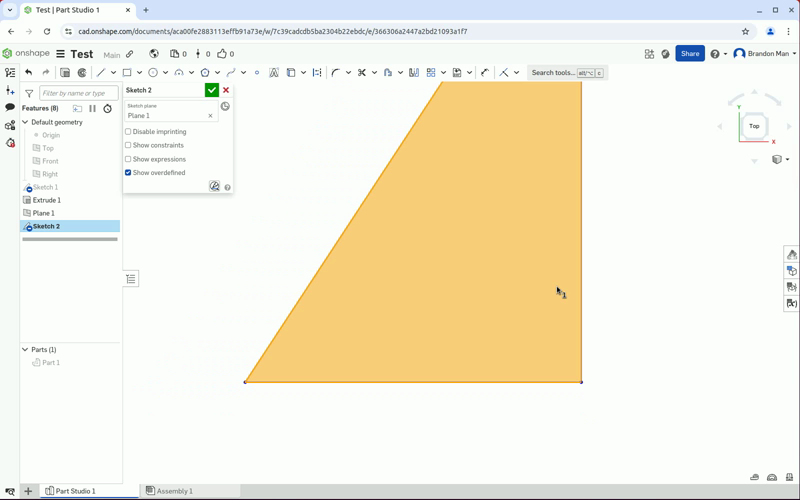
scroll(-6)
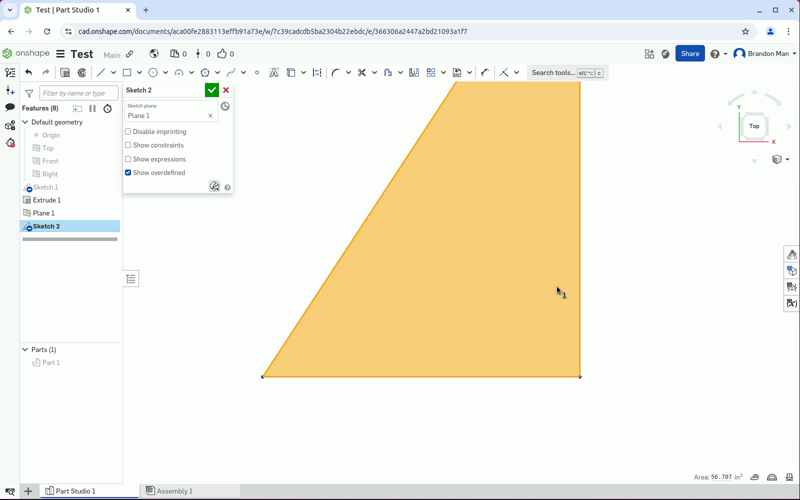
scroll(-6)
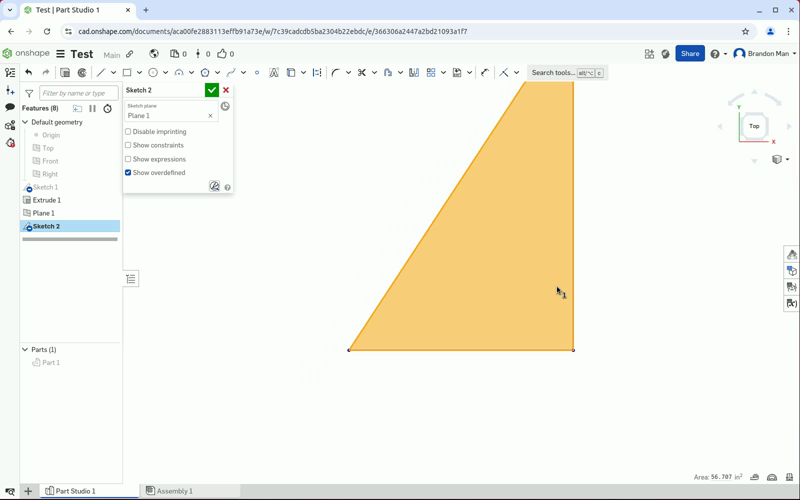
scroll(-6)
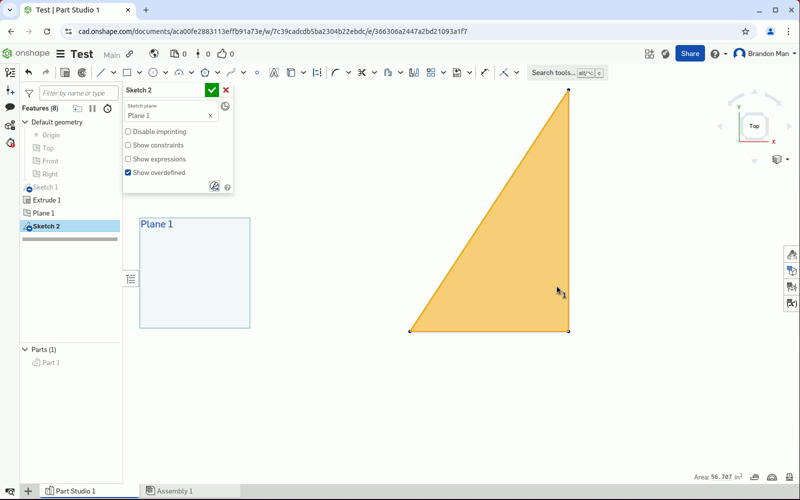
scroll(-6)
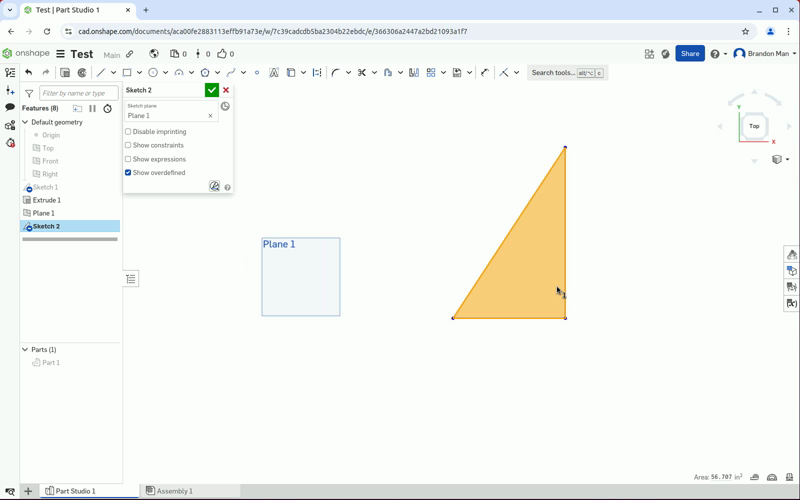
scroll(-6)
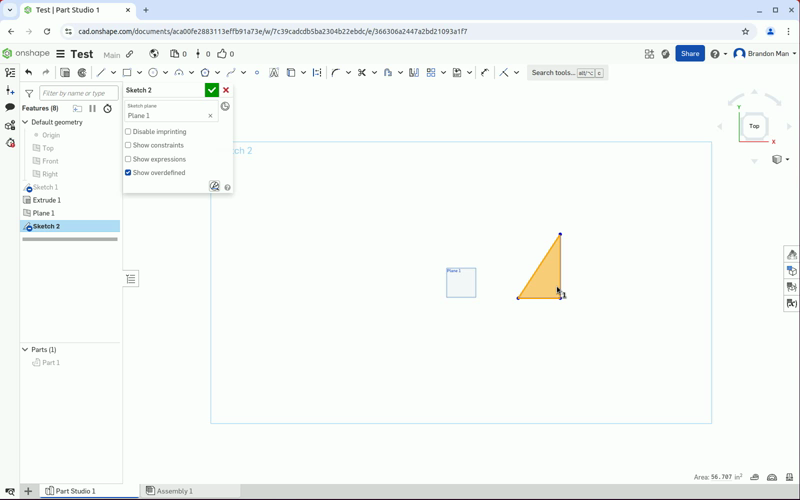
mouse_move(73, 352)
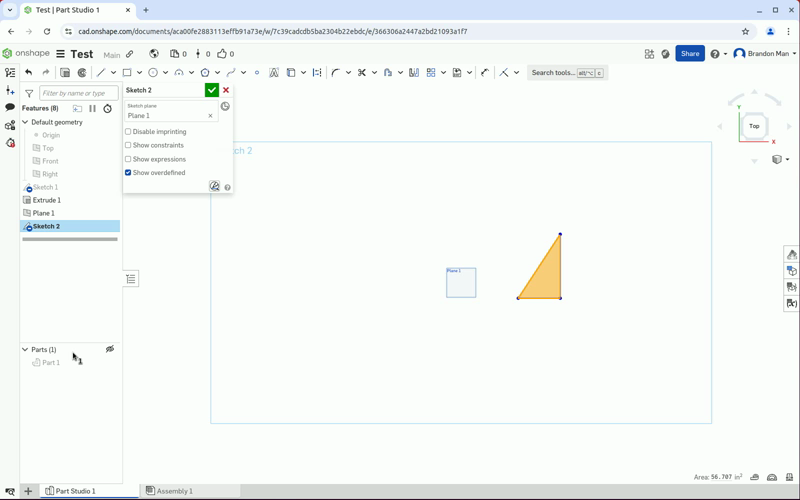
key(shift+y)
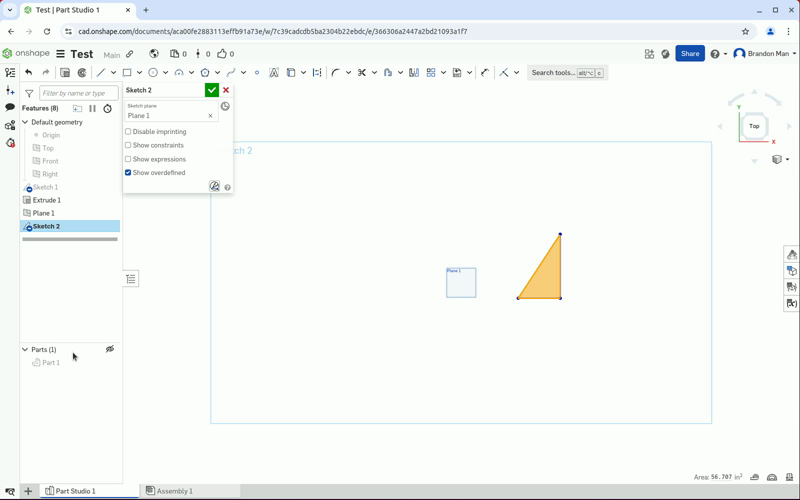
key(shift+e)
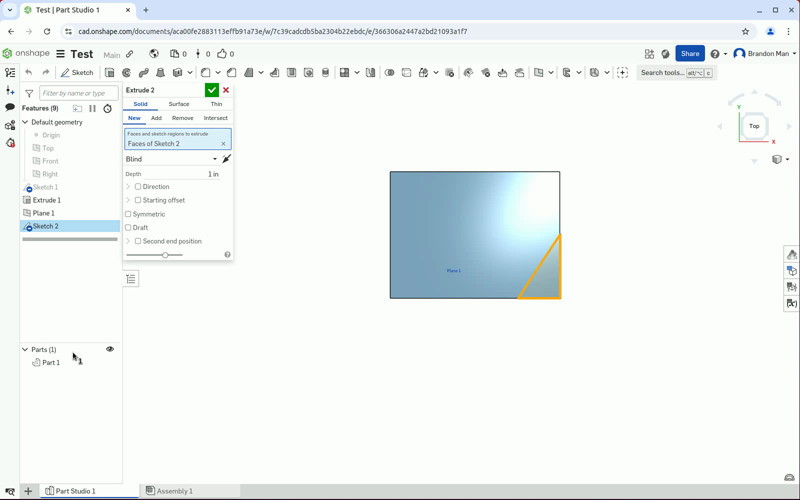
mouse_move(143, 106)
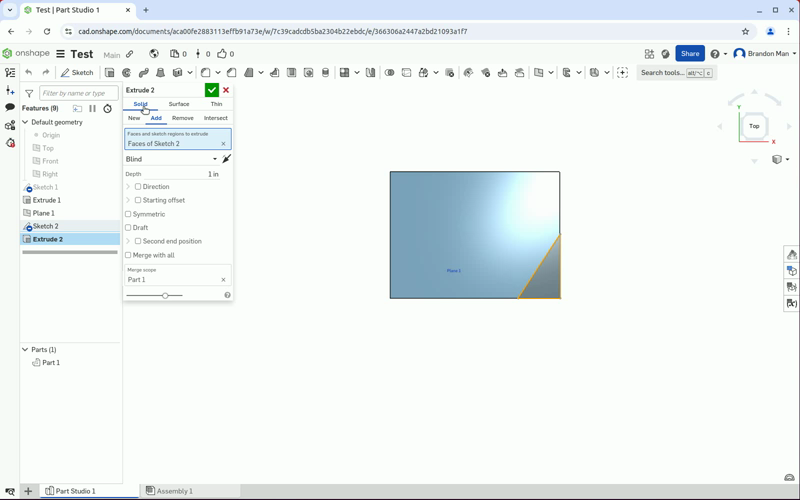
click(143, 106)
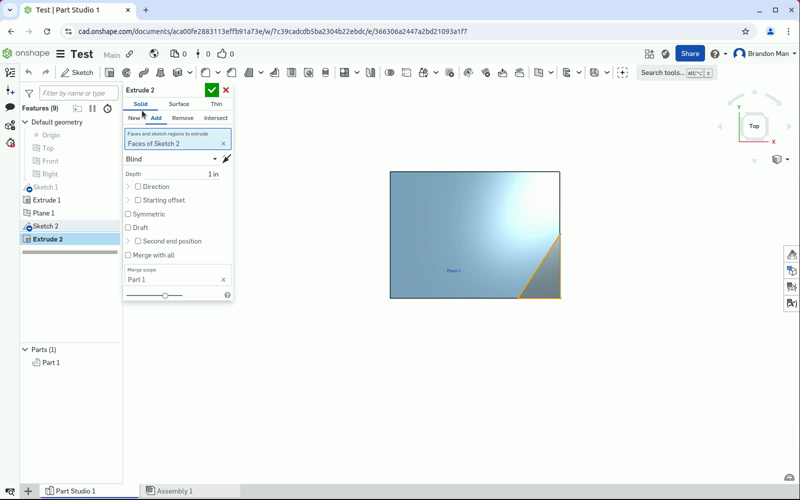
mouse_move(137, 120)
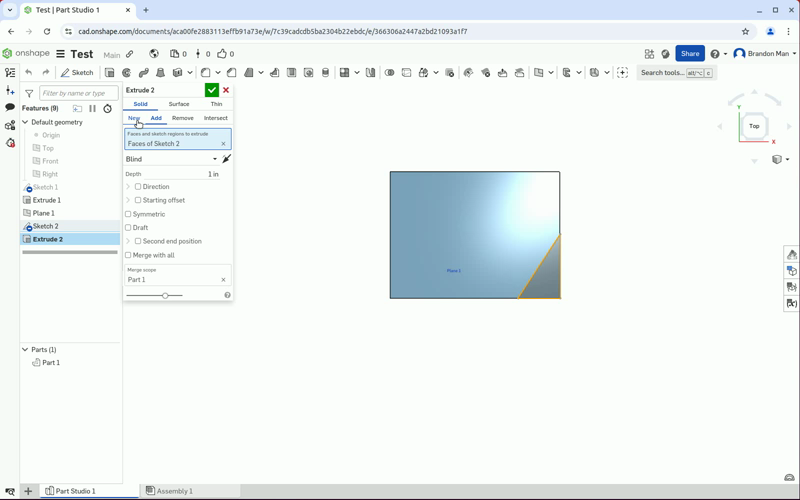
click(137, 120)
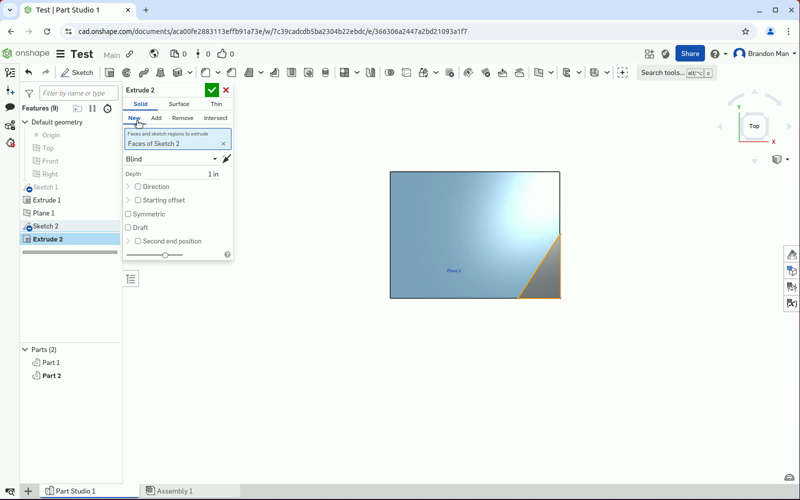
key(tab, 4)
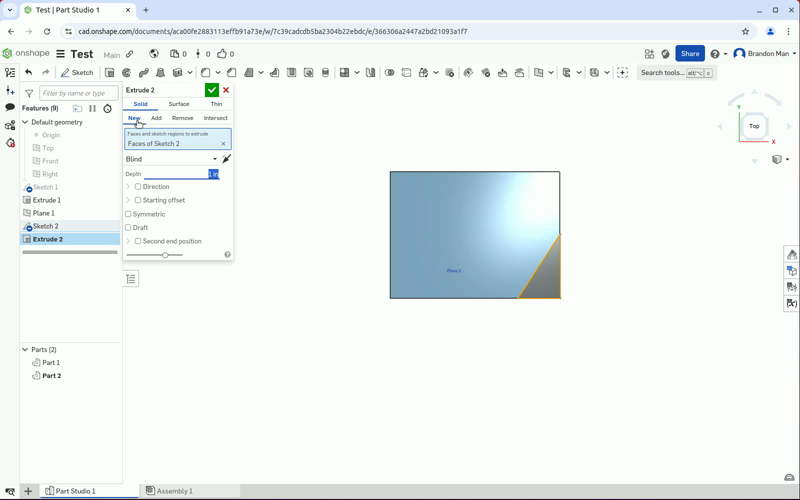
text(8.666)
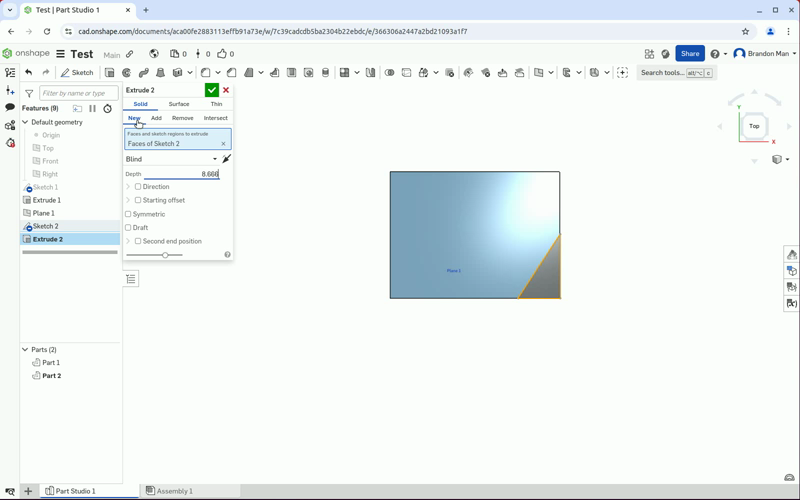
key(enter)
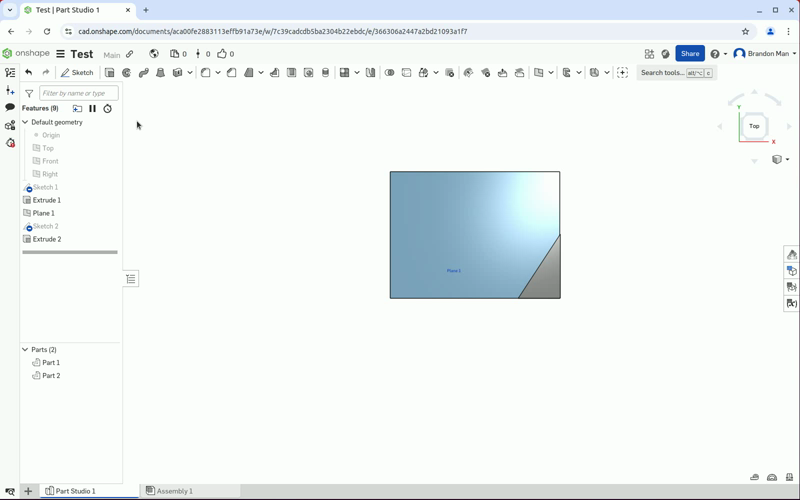
key(shift+h)
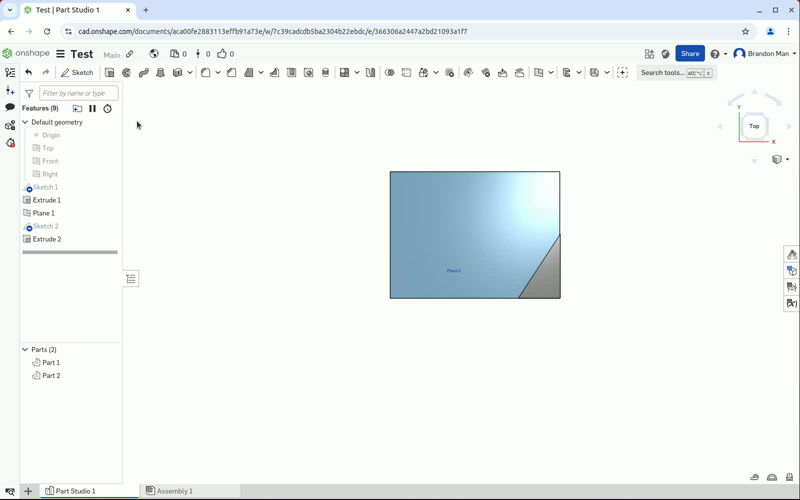
key(shift+h)
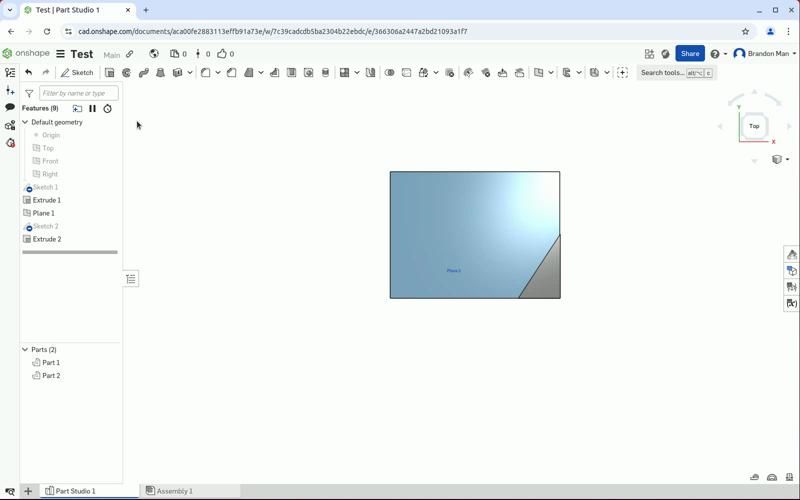
mouse_move(73, 189)
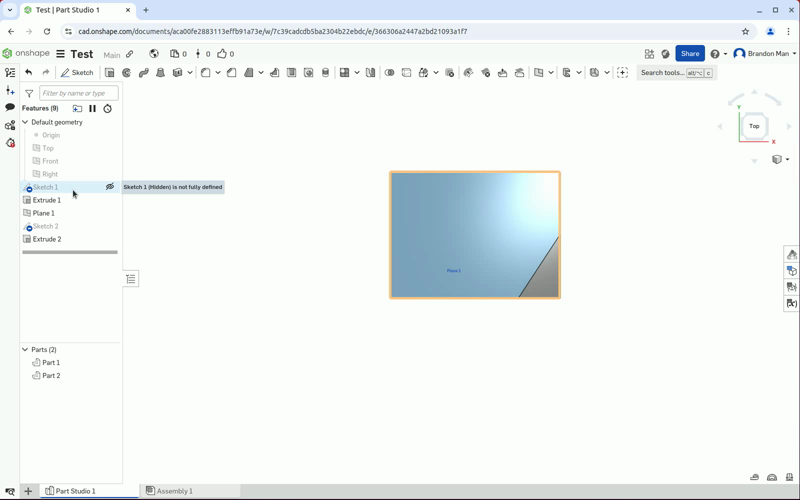
click(73, 189)
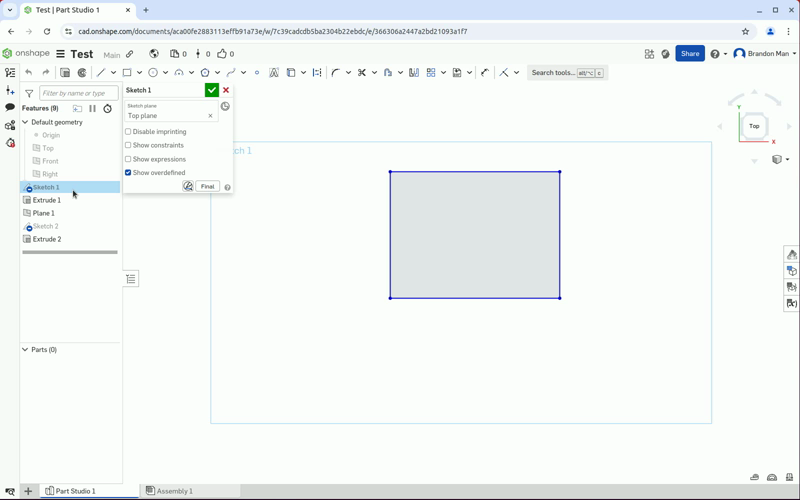
mouse_move(229, 92)
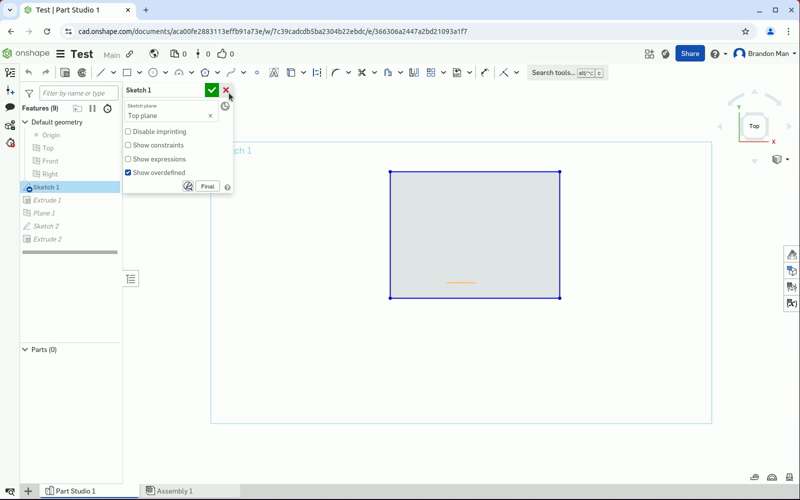
click(229, 92)
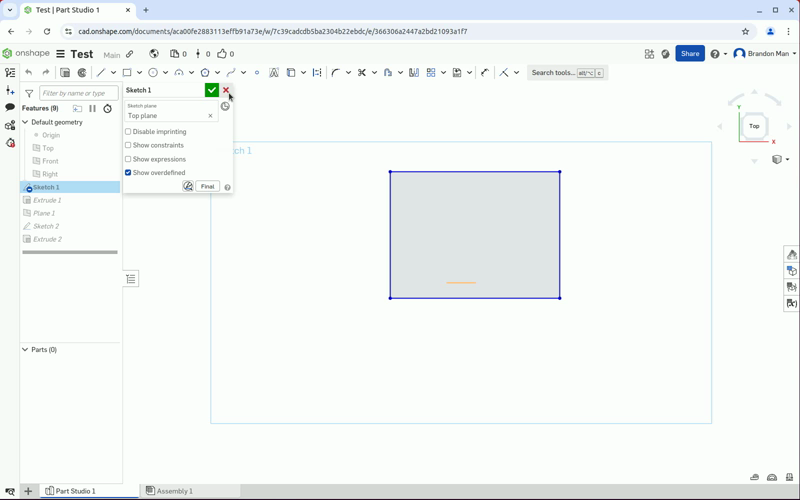
key(shift+s)
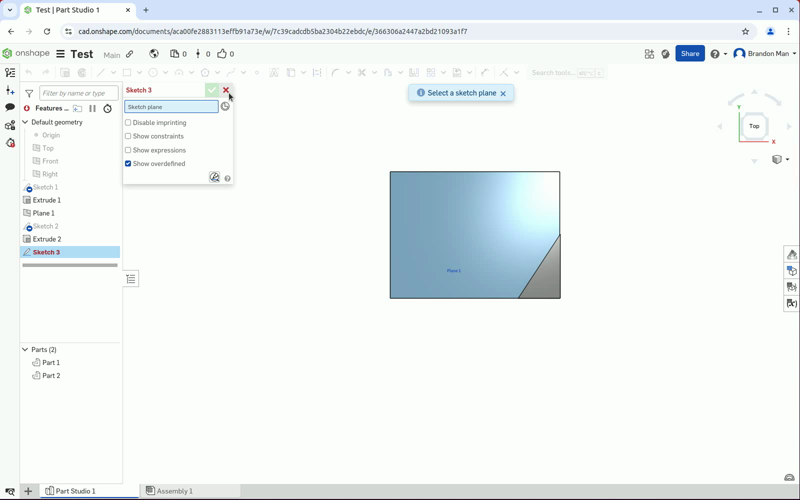
mouse_move(73, 215)
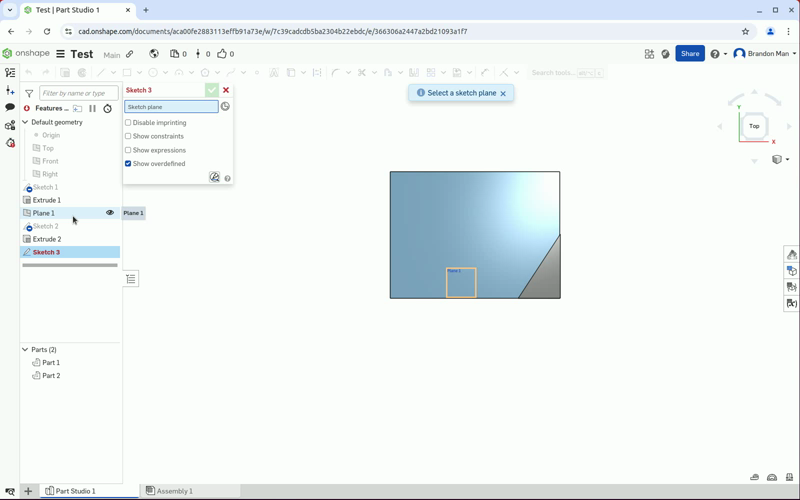
click(73, 215)
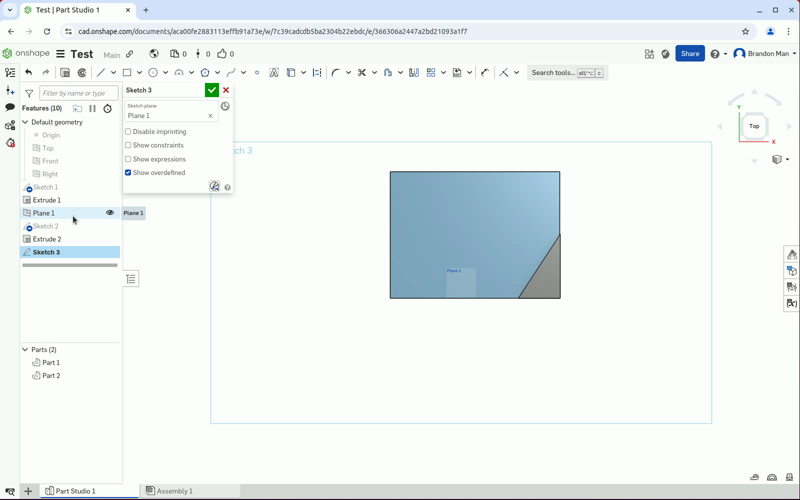
mouse_move(73, 352)
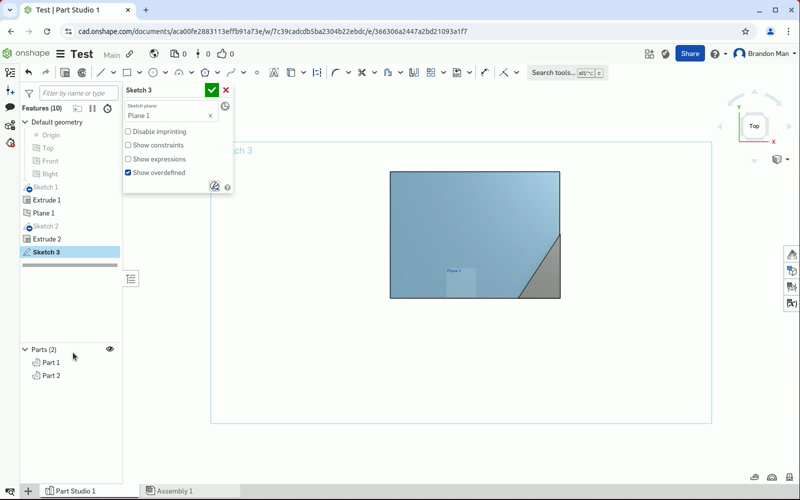
key(y)
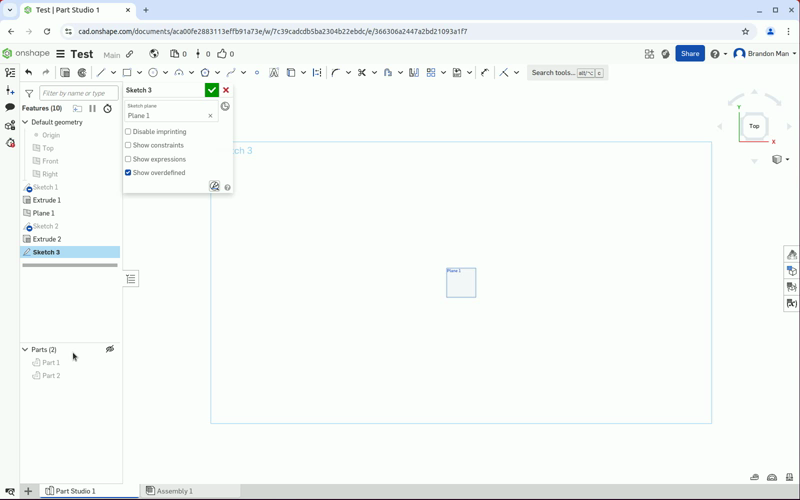
key(l)
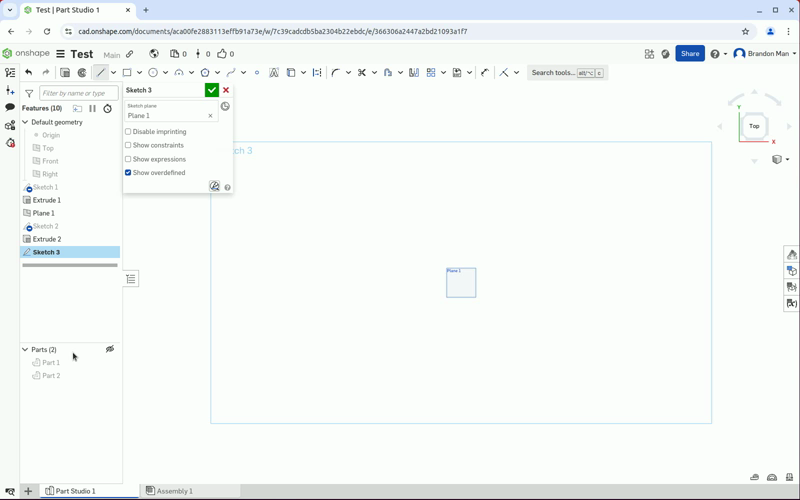
key_down(shift)
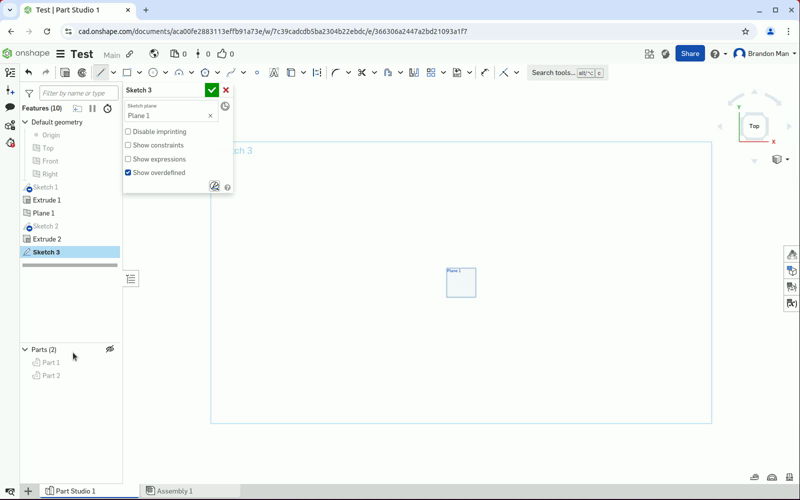
mouse_move(390, 298)
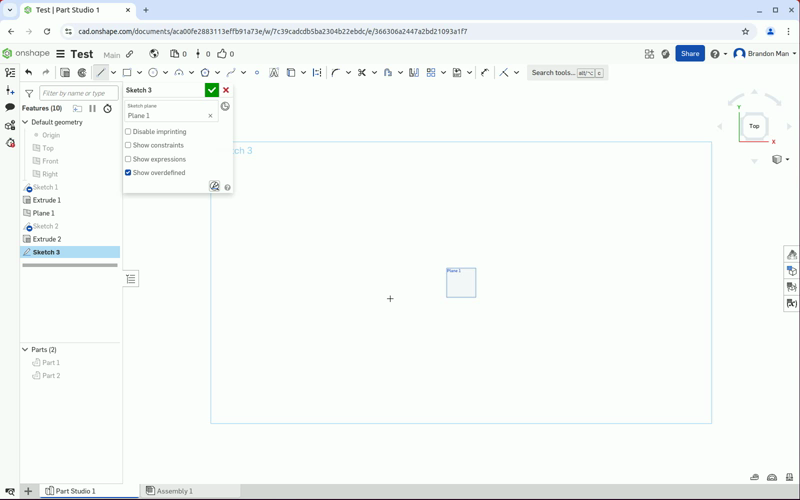
click(390, 298)
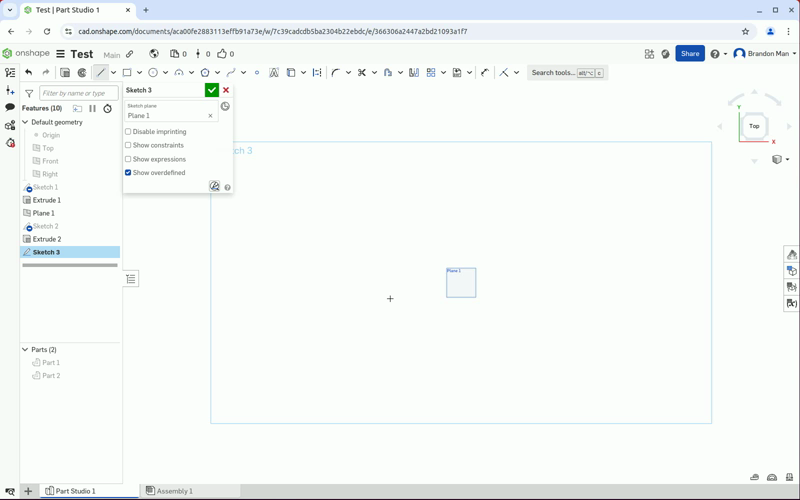
key_up(shift)
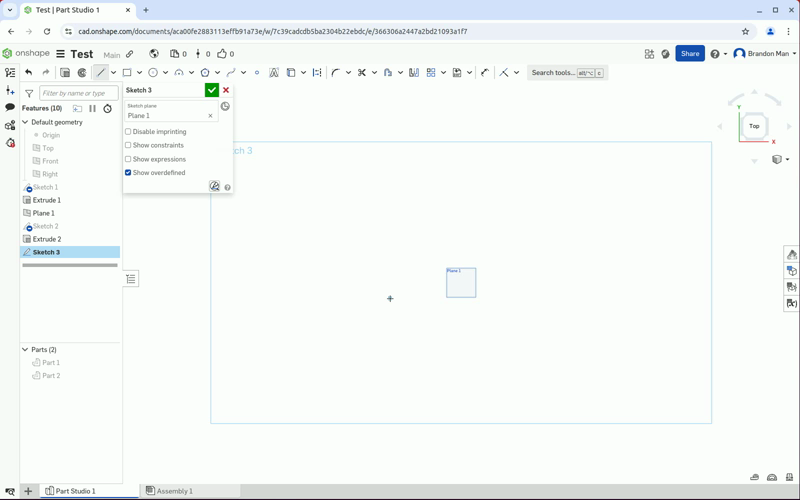
key_down(shift)
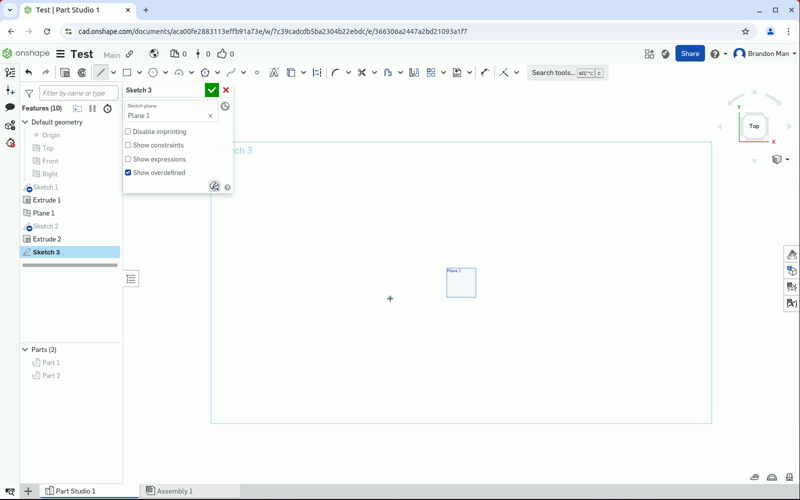
mouse_move(420, 298)
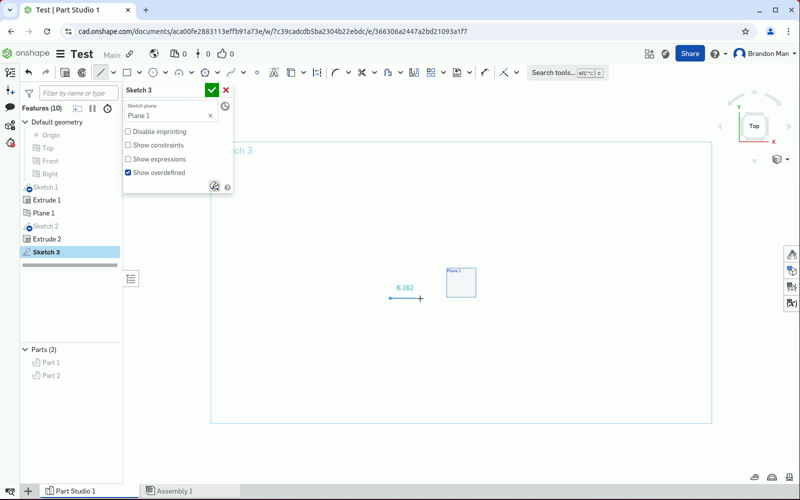
mouse_move(411, 298)
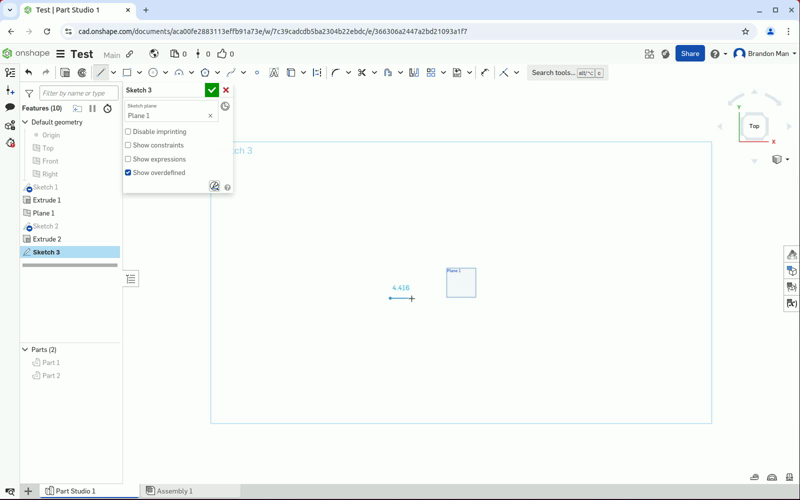
click(411, 298)
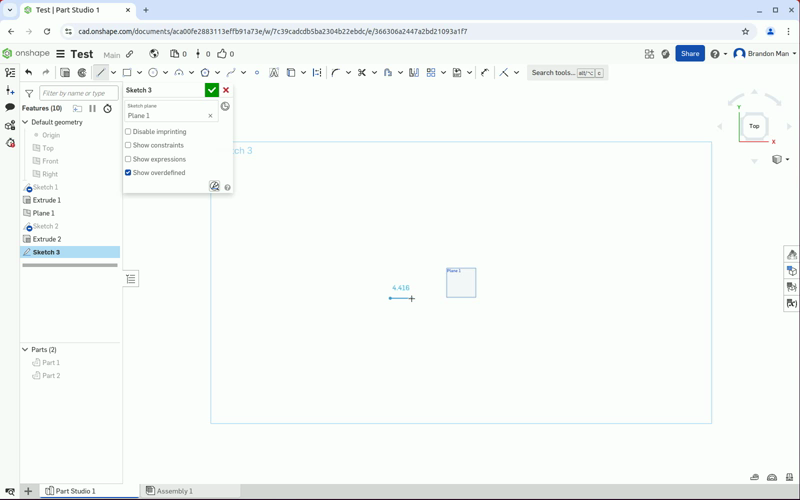
key_up(shift)
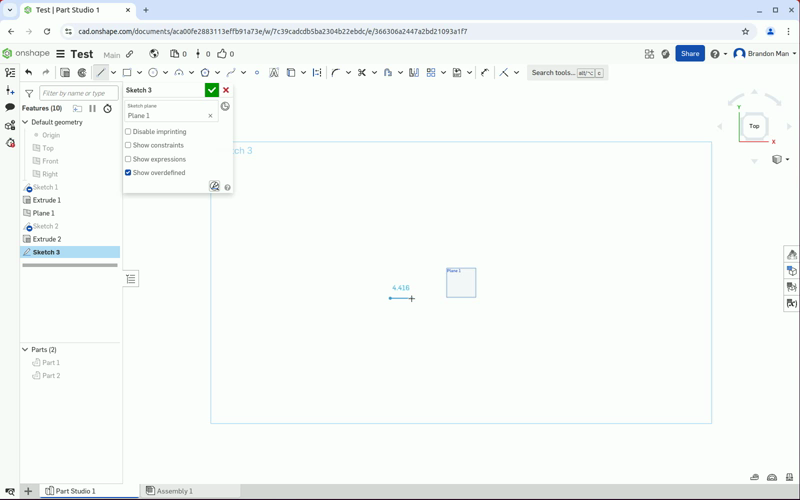
key_down(shift)
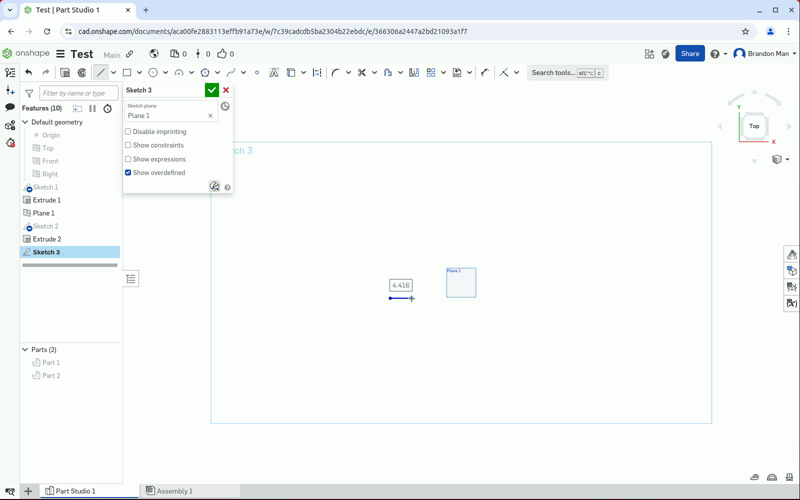
mouse_move(496, 170)
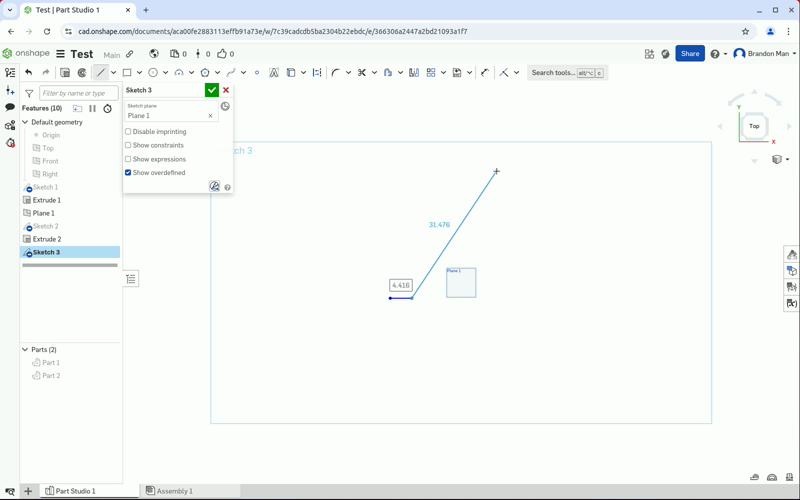
click(496, 170)
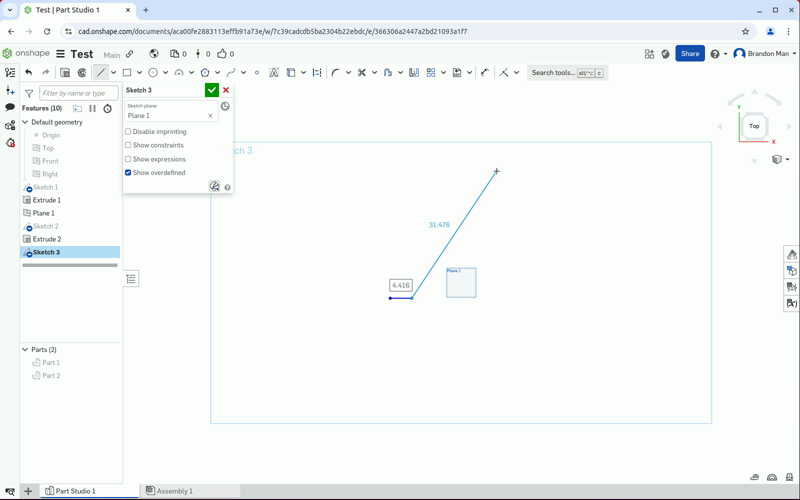
key_up(shift)
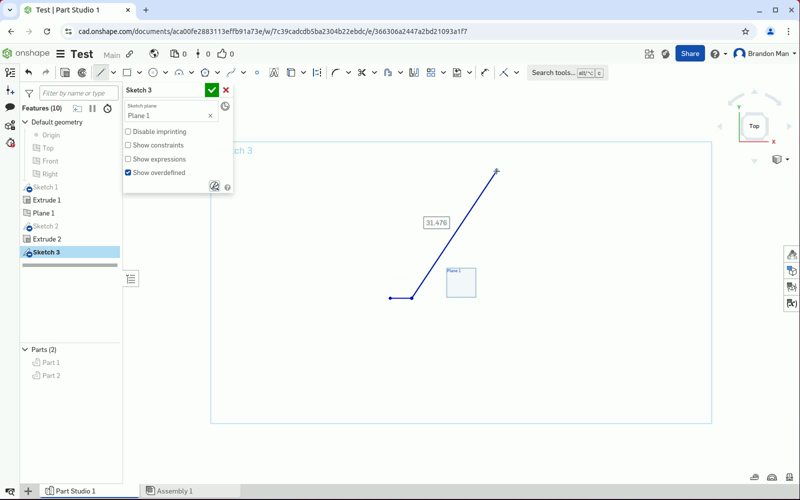
key_down(shift)
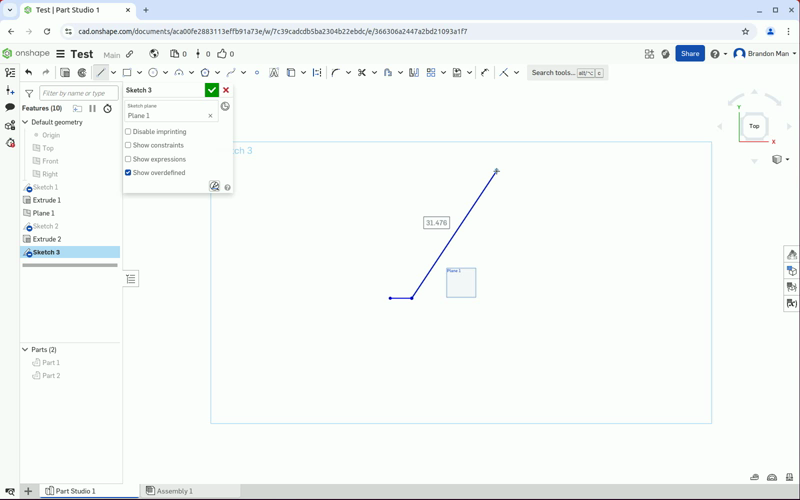
mouse_move(390, 170)
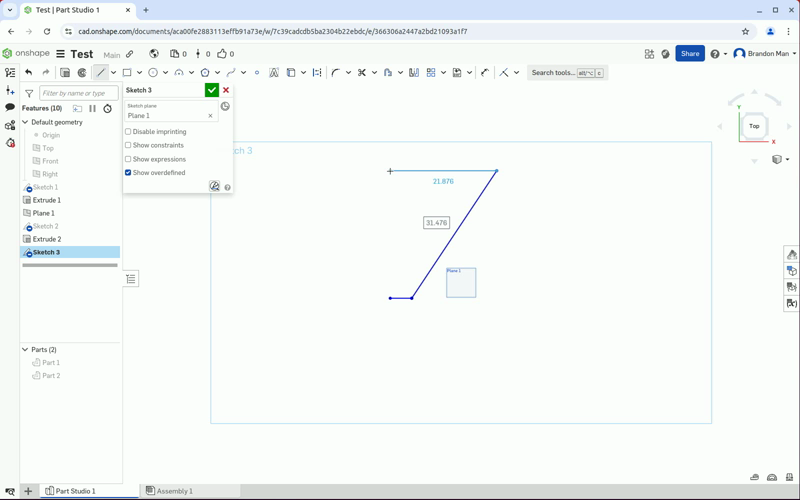
click(390, 170)
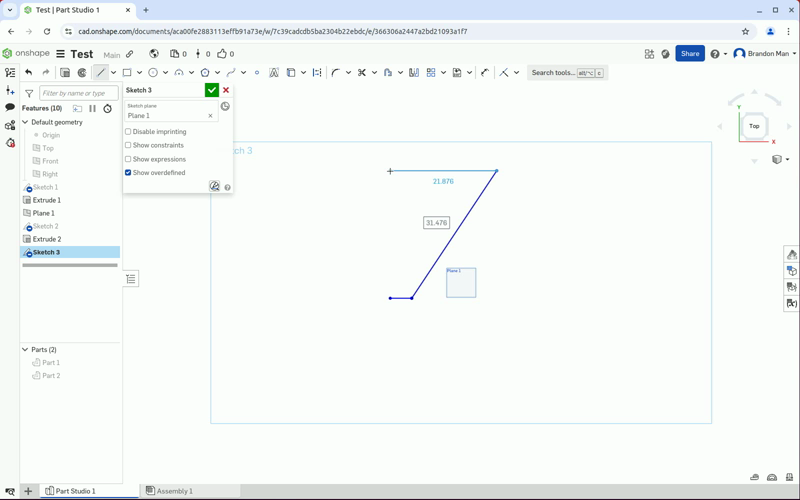
key_up(shift)
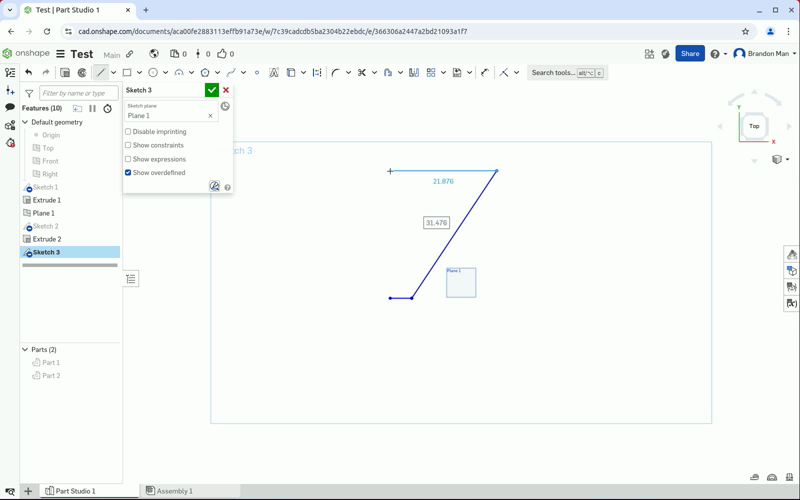
key_down(shift)
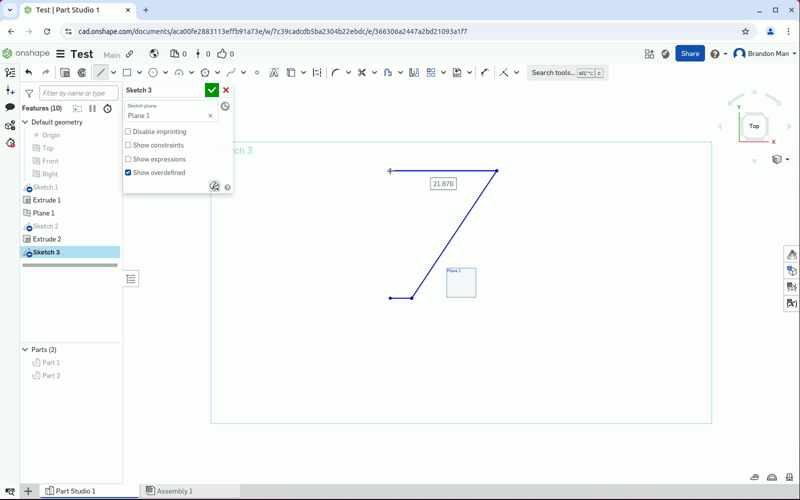
mouse_move(390, 298)
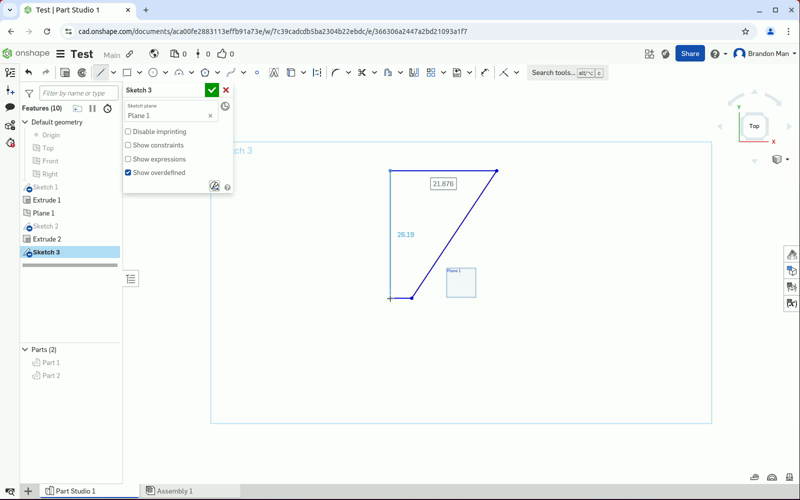
key_up(shift)
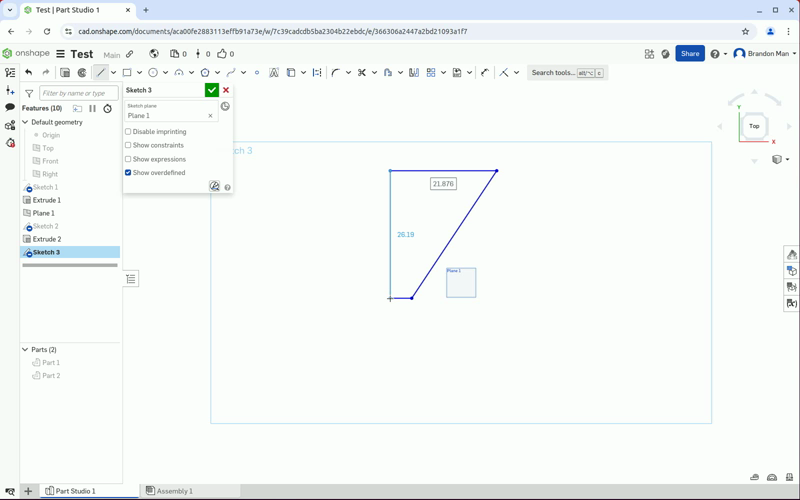
click(390, 298)
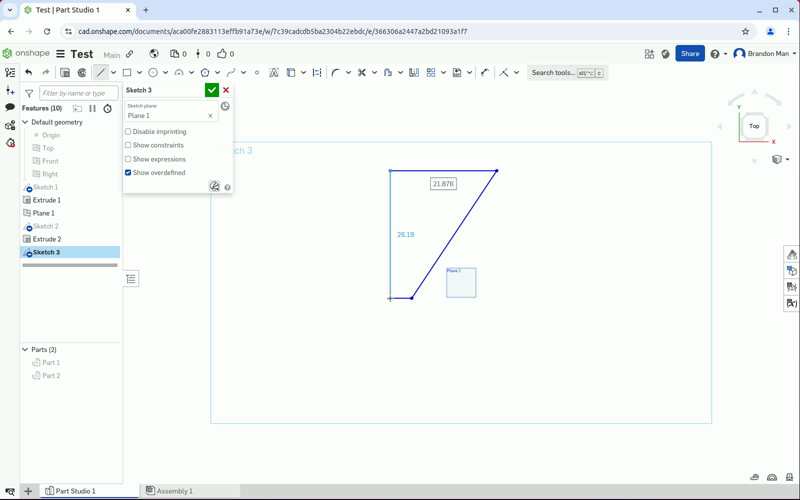
key(esc)
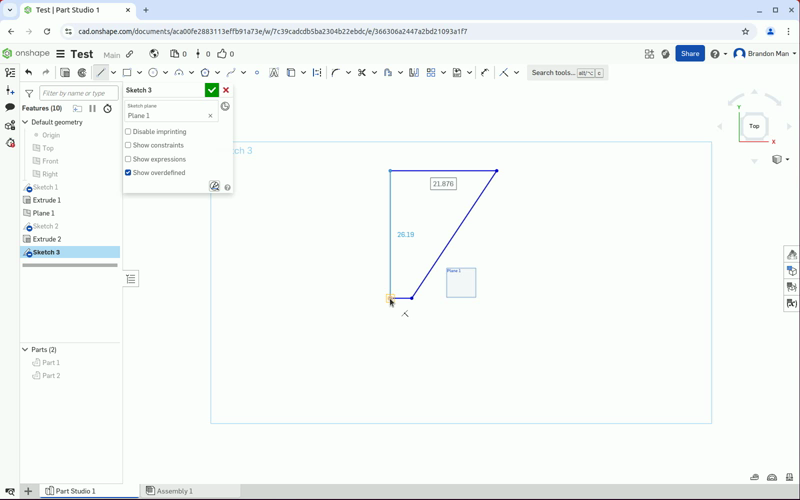
mouse_move(439, 220)
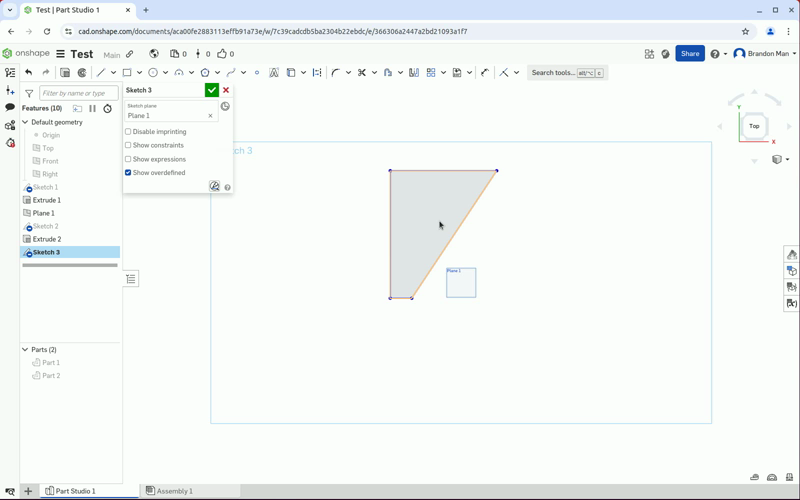
click(439, 220)
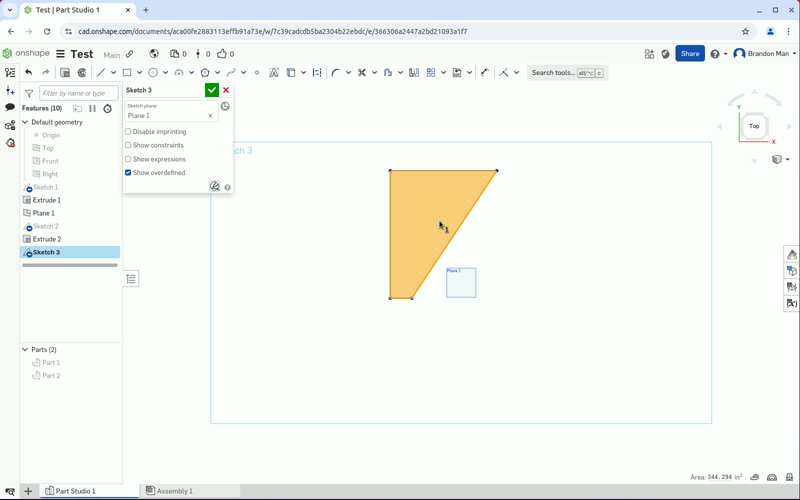
mouse_move(73, 352)
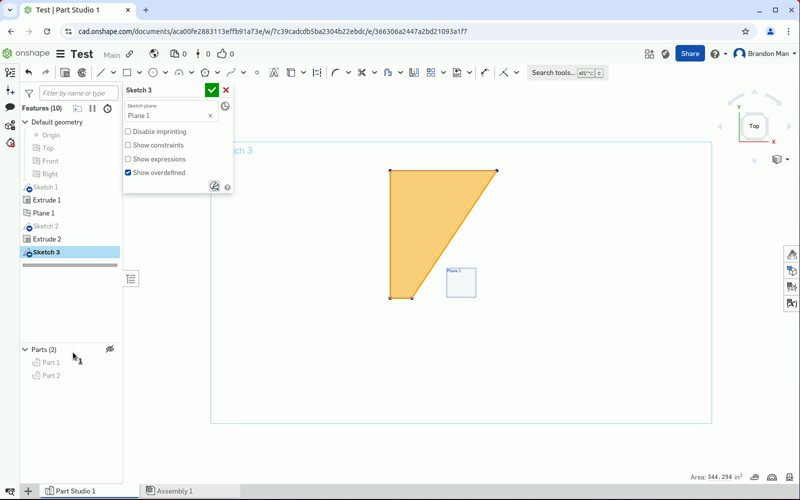
key(shift+y)
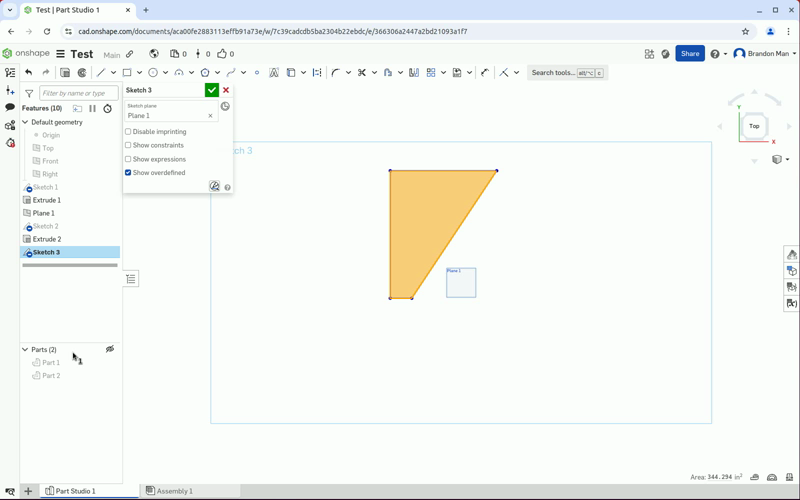
key(shift+e)
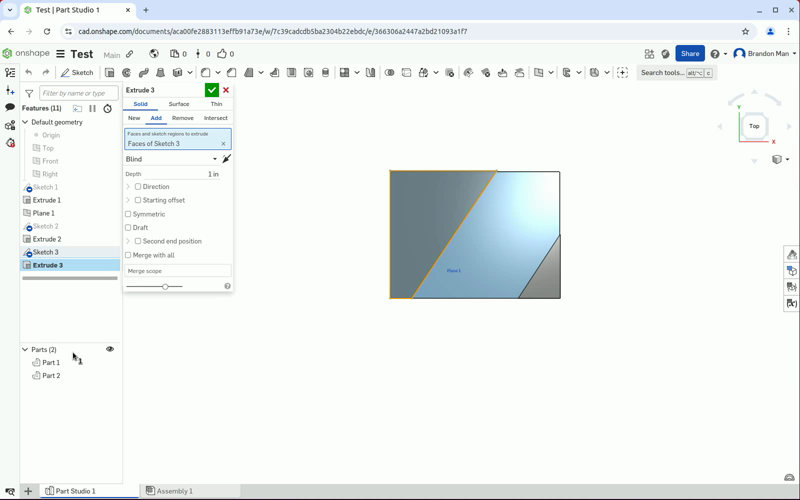
mouse_move(143, 106)
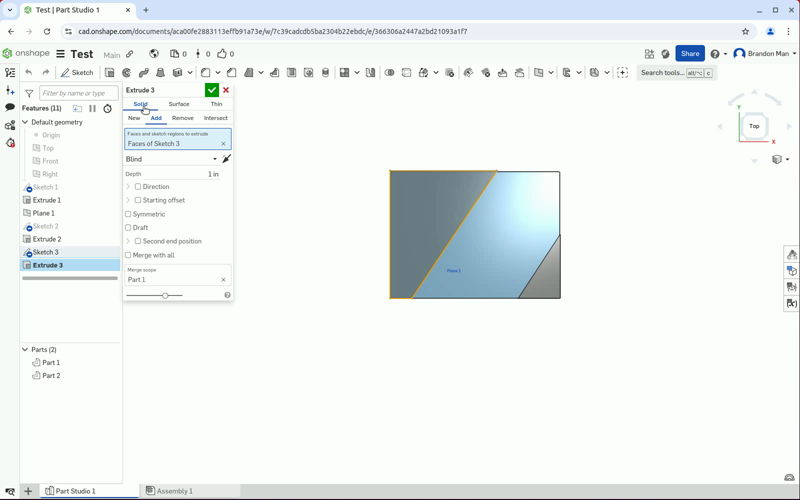
click(143, 106)
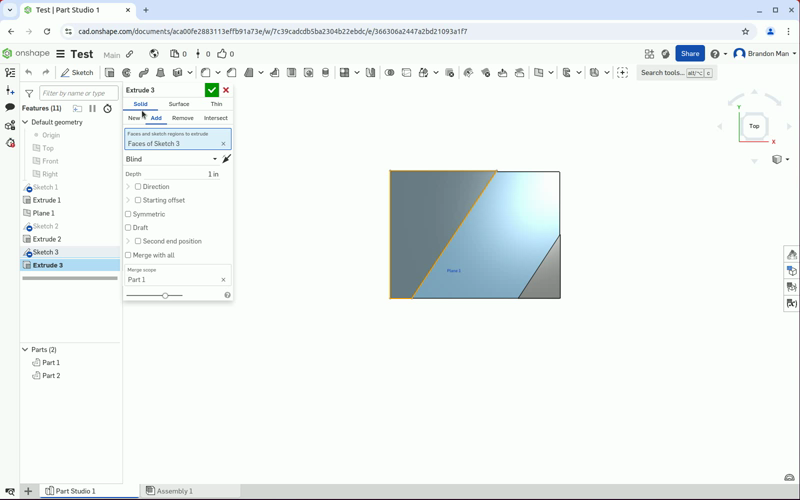
mouse_move(137, 120)
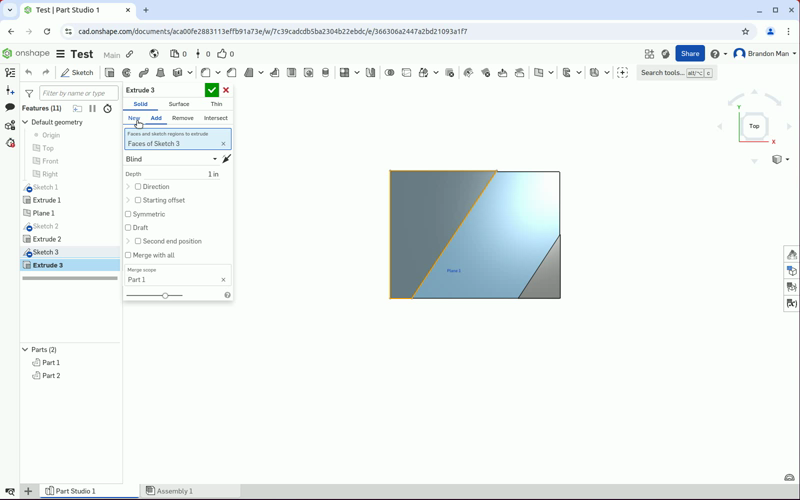
click(137, 120)
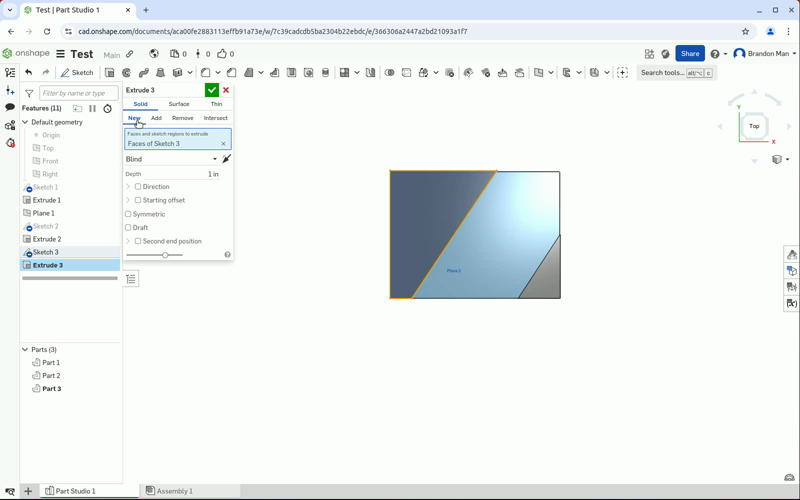
key(tab, 4)
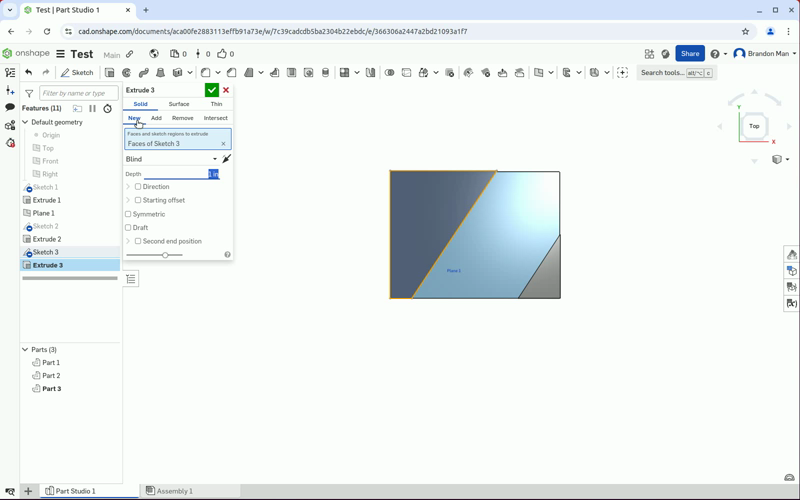
text(8.666)
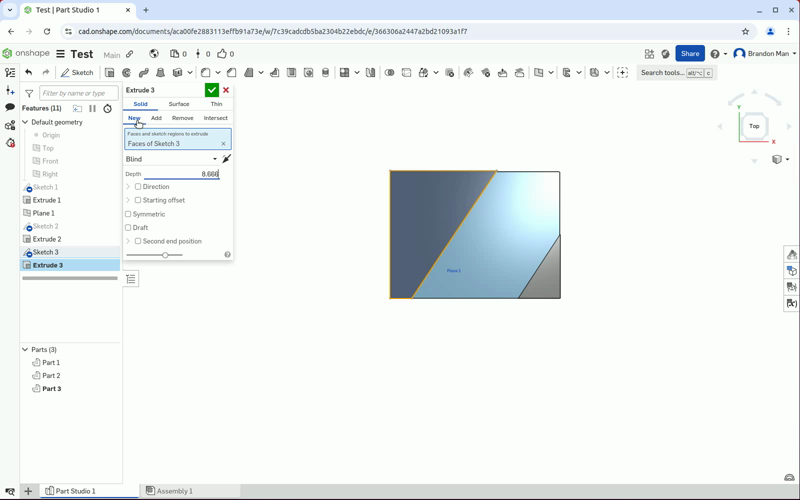
key(enter)
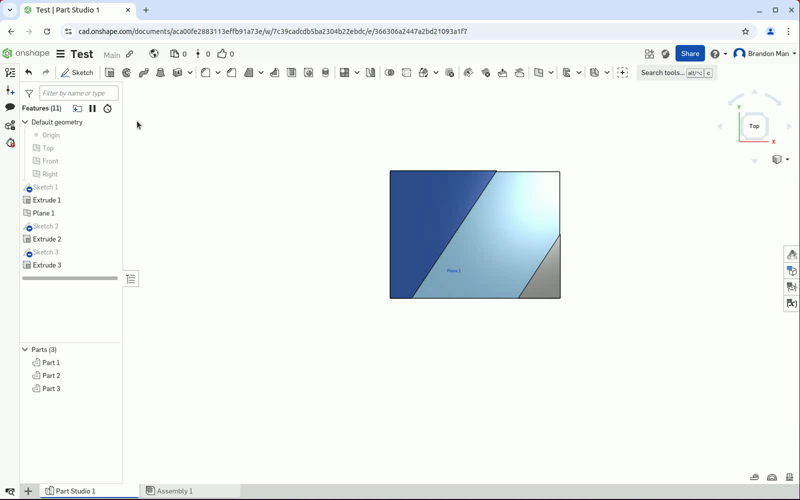
key(shift+h)
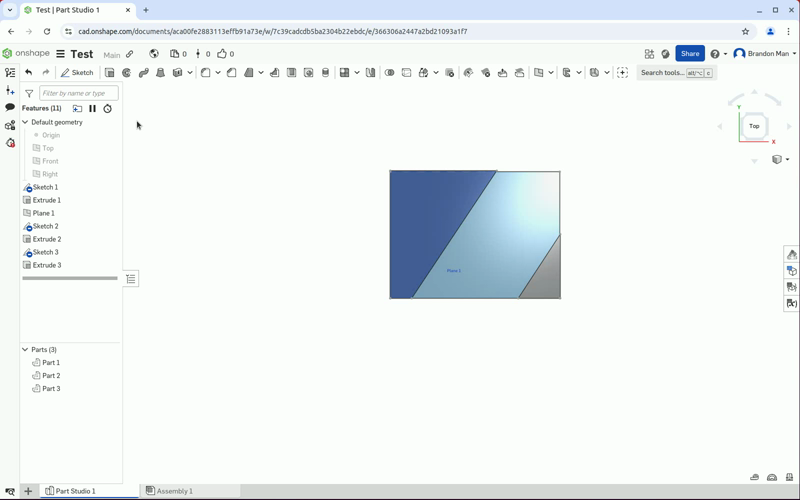
key(shift+h)
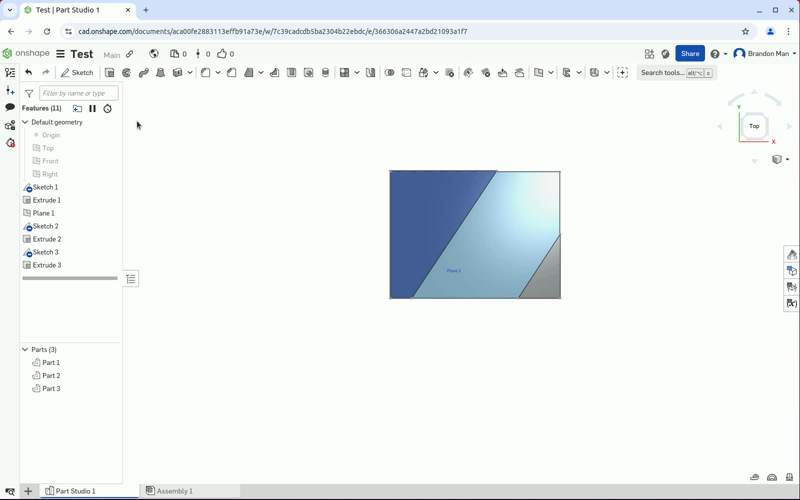
key(shift+7)
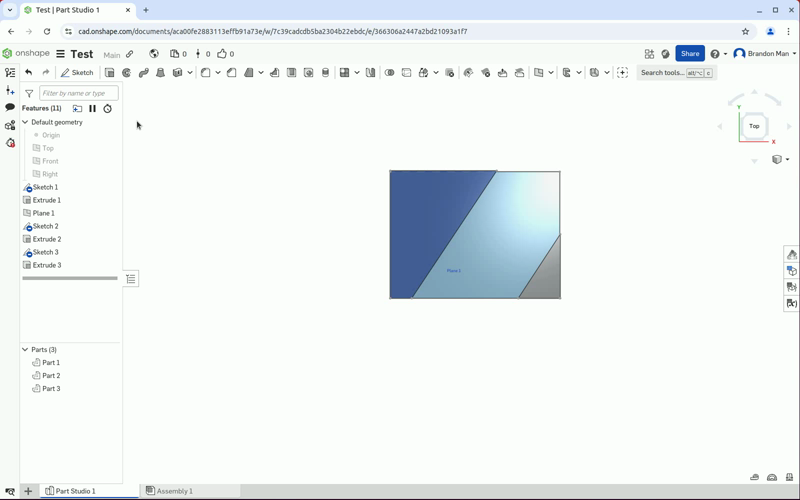
key(up, 3)
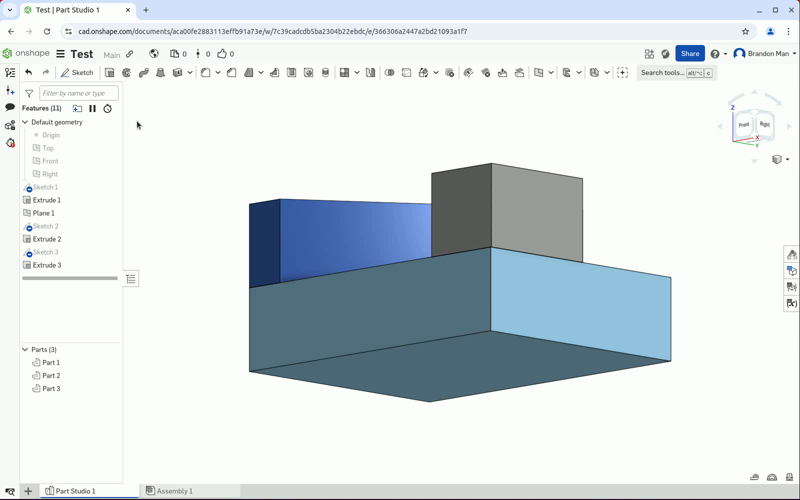
key(left, 3)
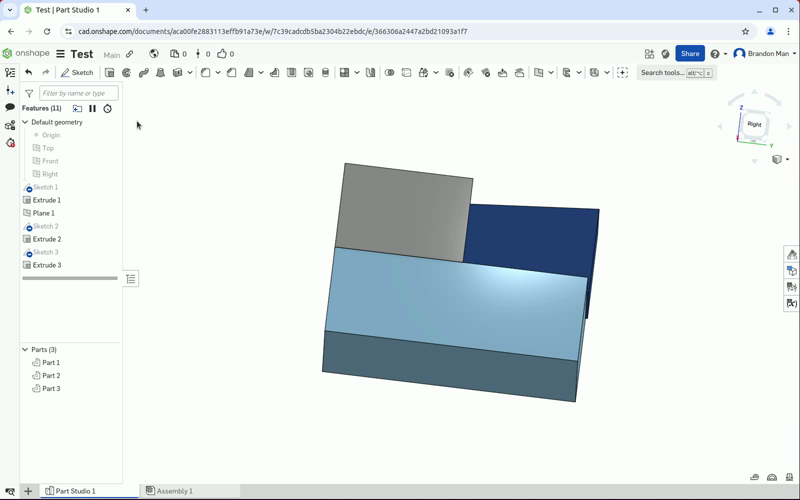
key(right, 3)
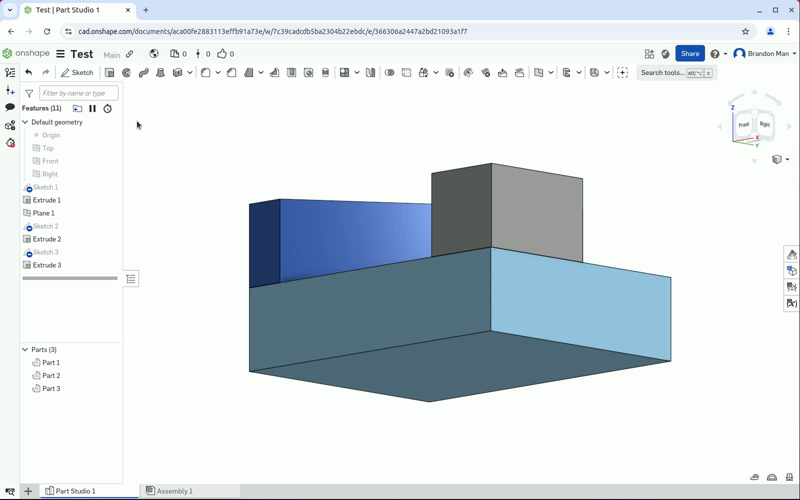
key(down, 3)
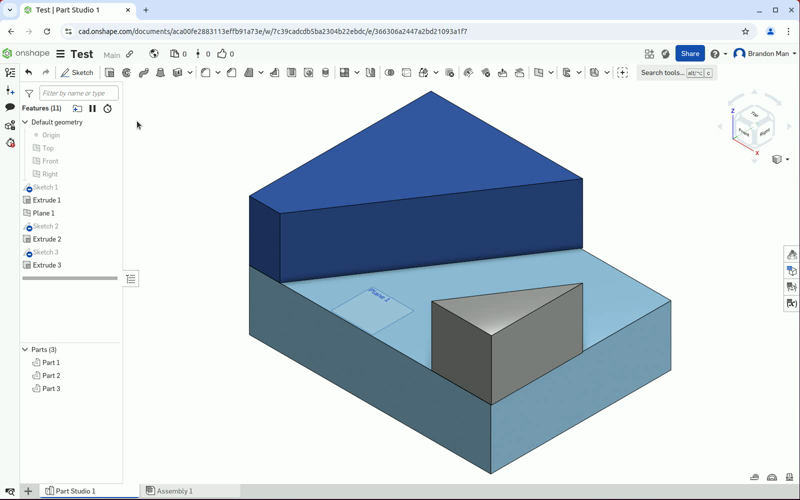
mouse_move(73, 189)
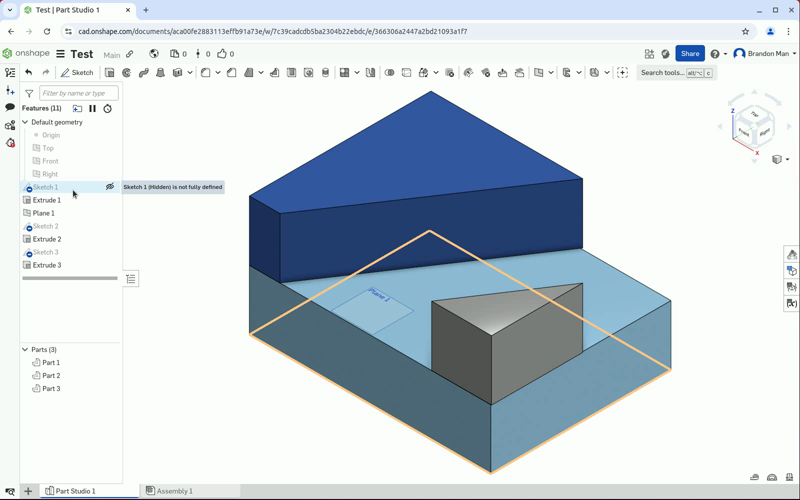
click(73, 189)